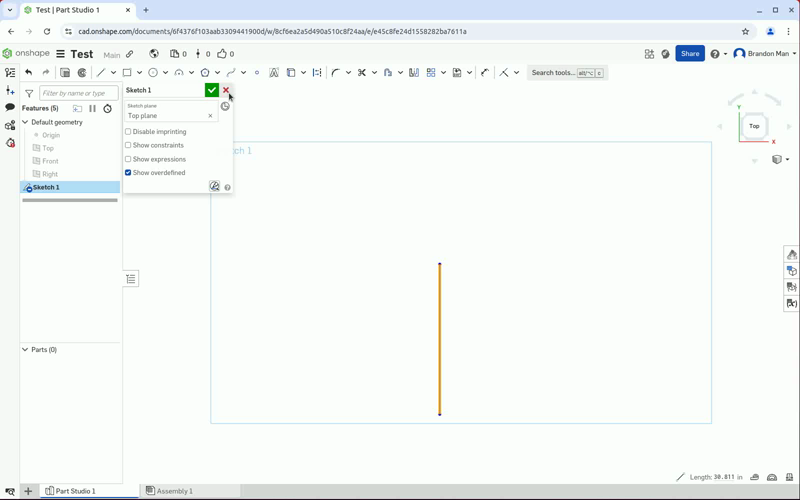
key(shift+h)
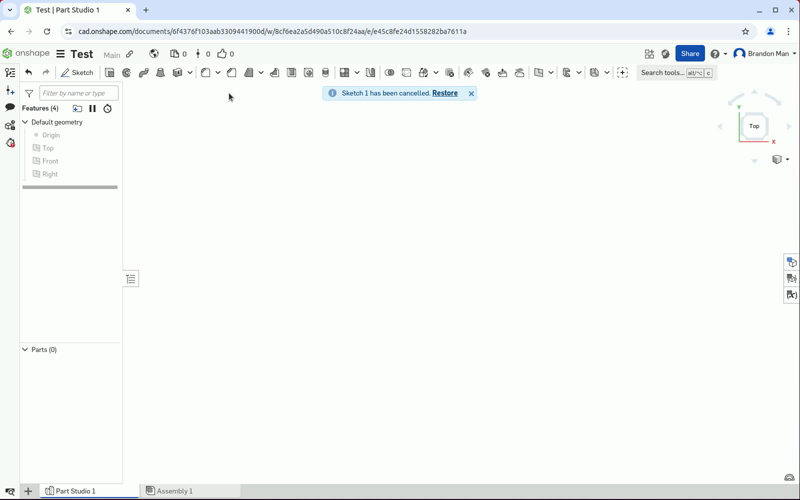
mouse_move(73, 352)
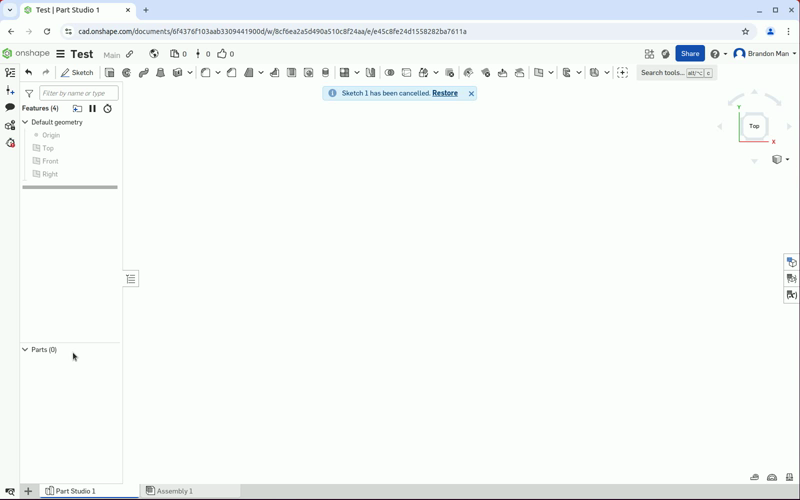
key(y)
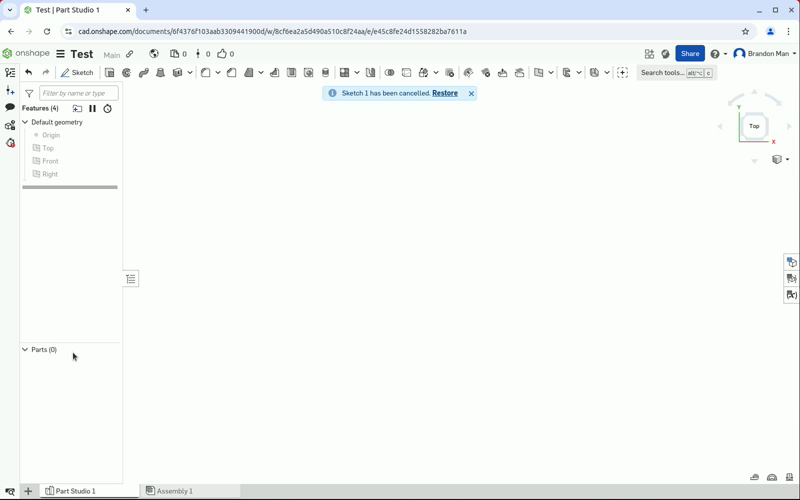
key(shift+p)
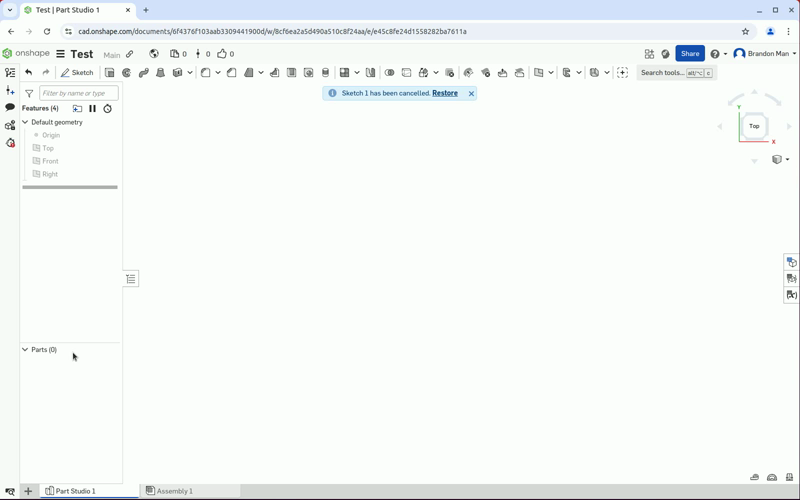
key(space)
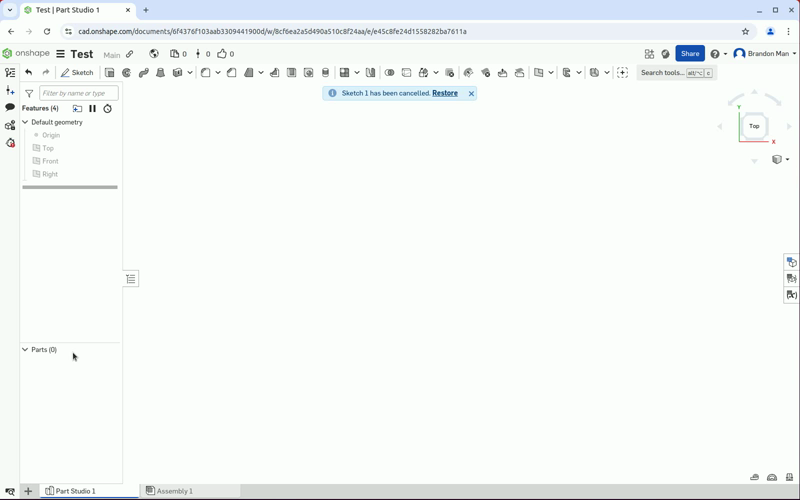
key_down(shift)
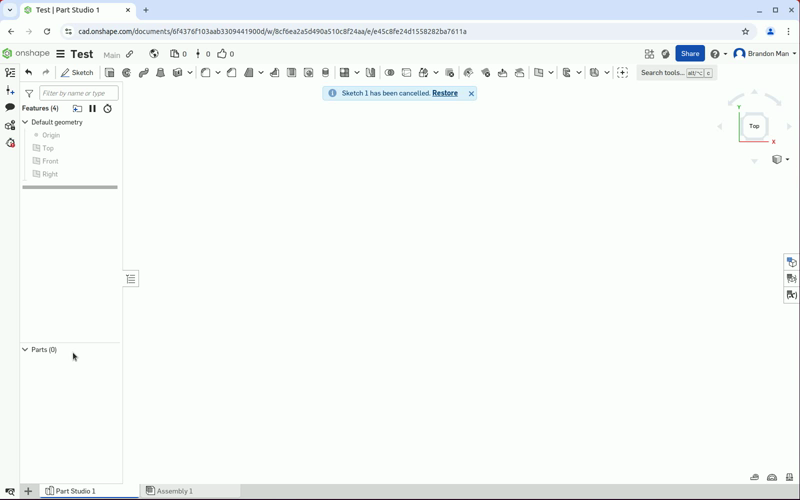
key(up)
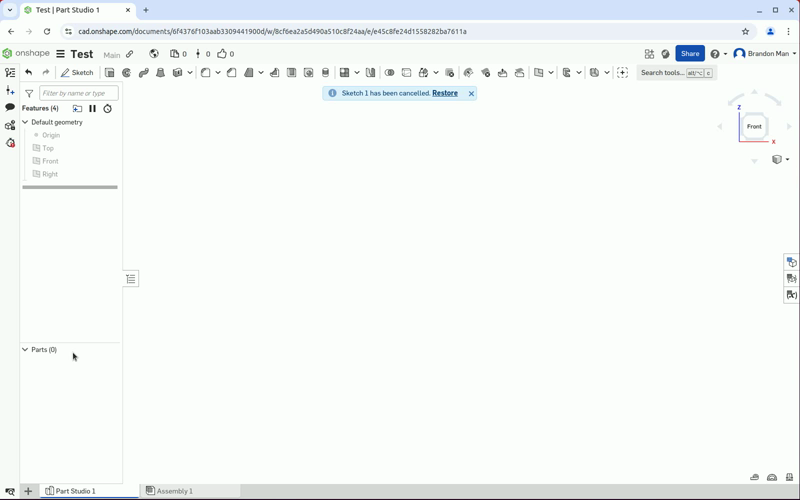
key_up(shift)
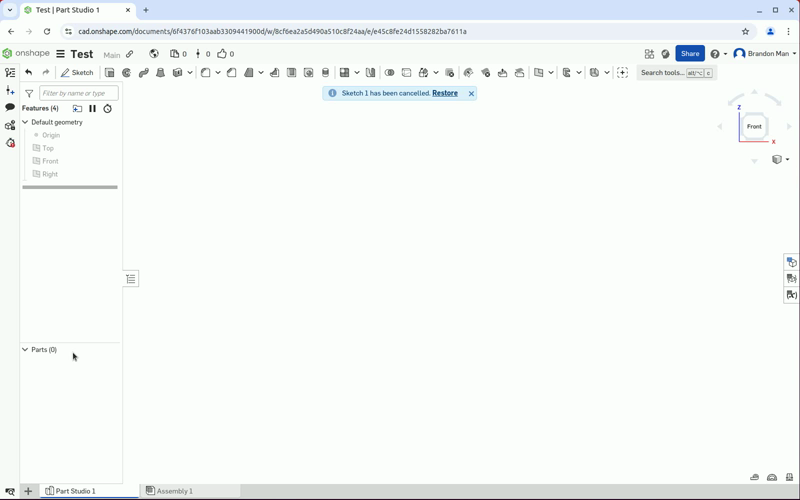
key(space)
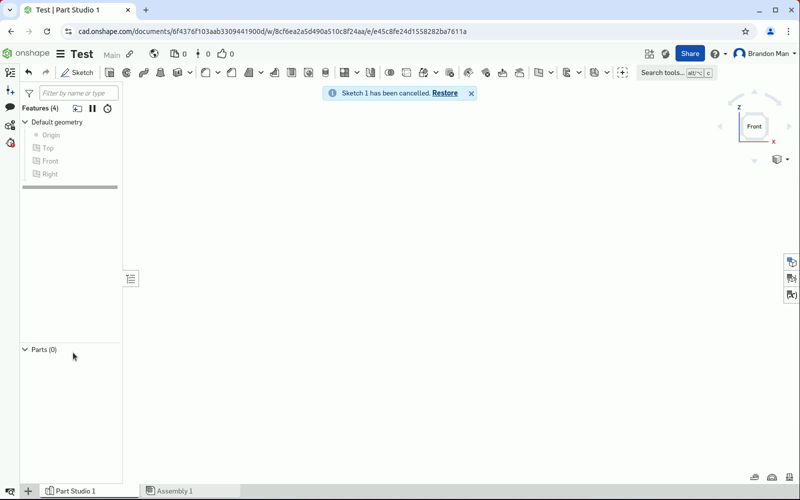
key_down(shift)
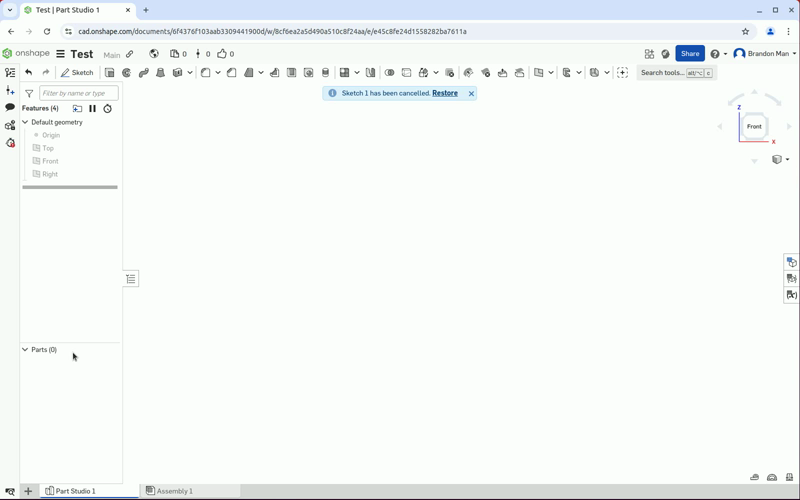
key(left)
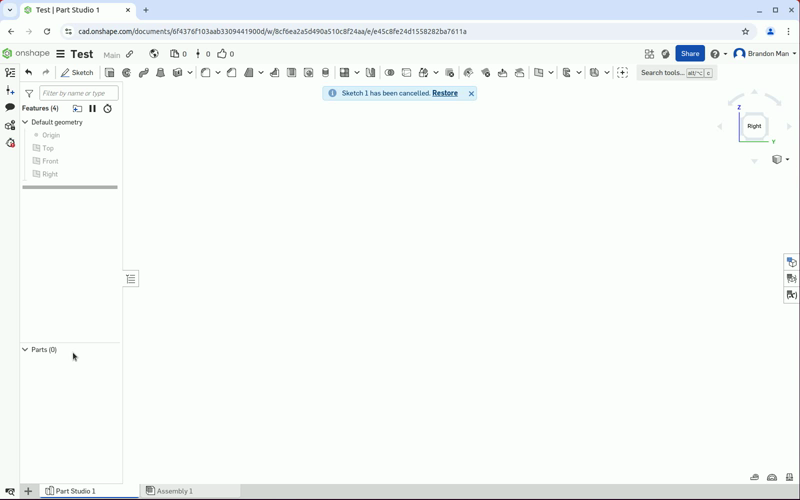
key_up(shift)
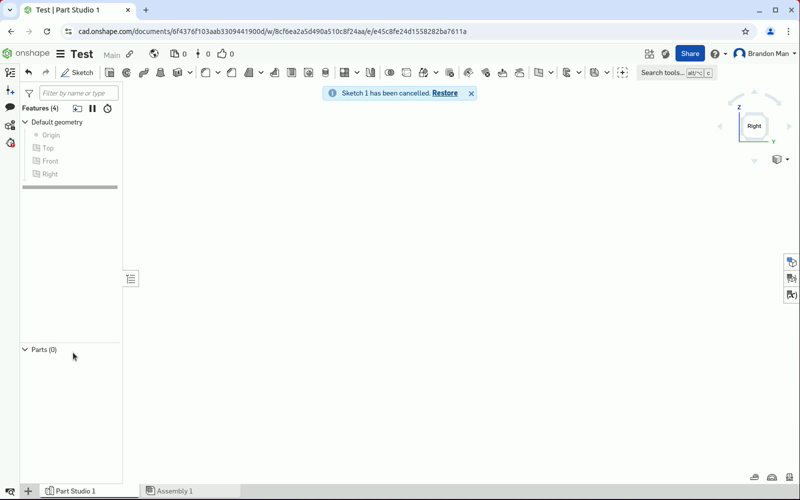
mouse_move(73, 352)
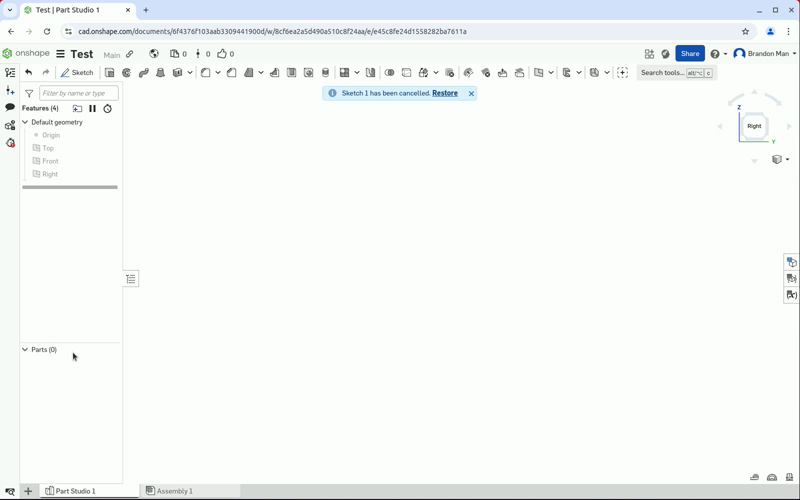
key(shift+y)
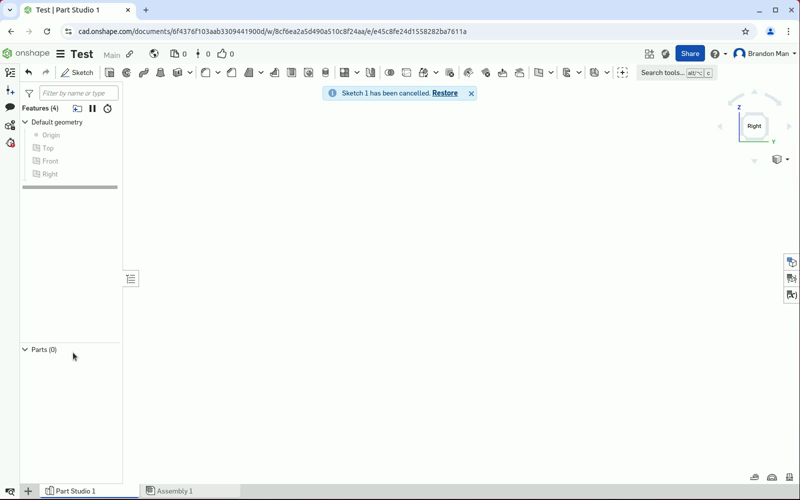
key(shift+s)
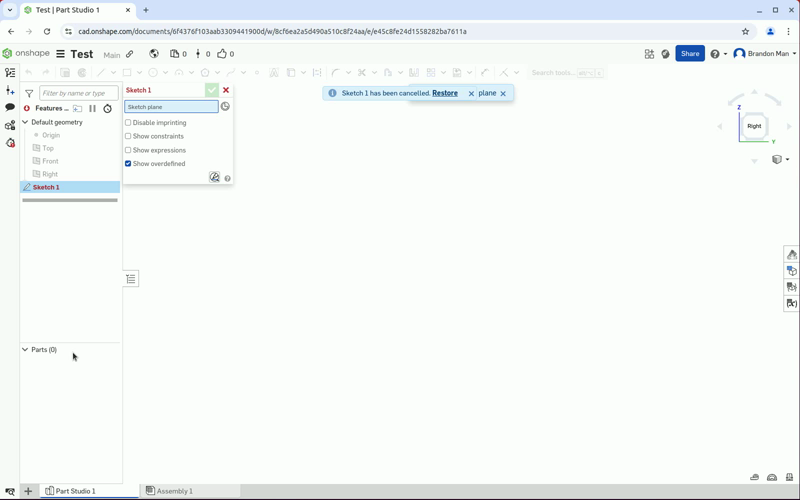
mouse_move(73, 176)
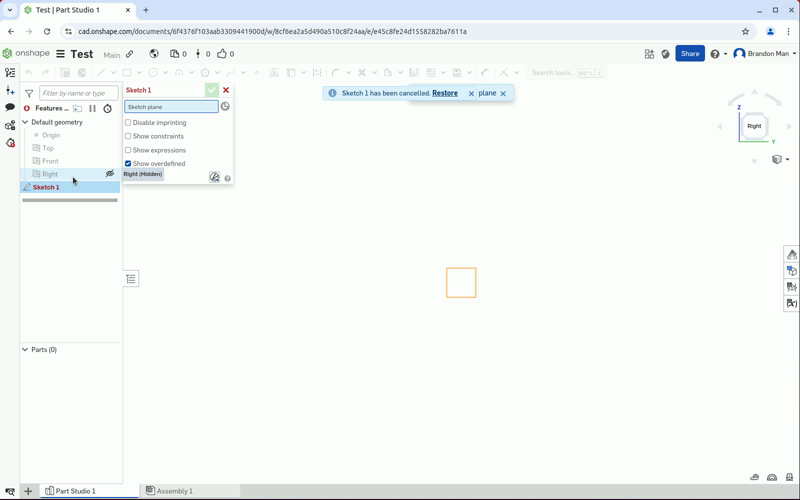
click(73, 176)
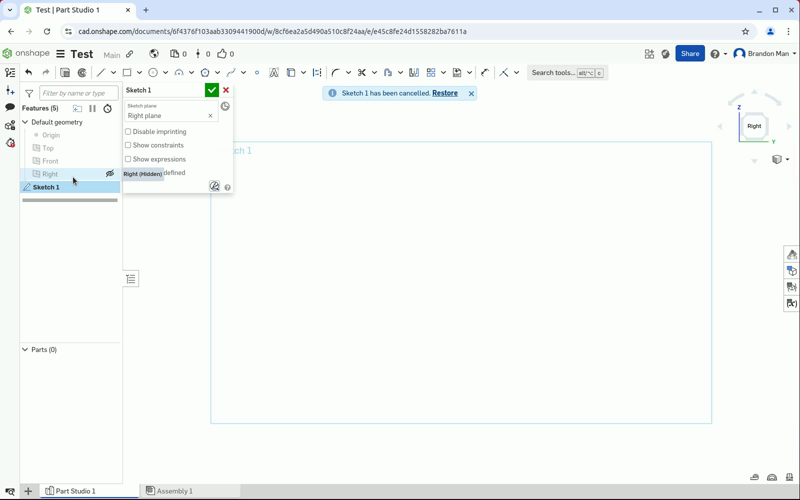
mouse_move(73, 352)
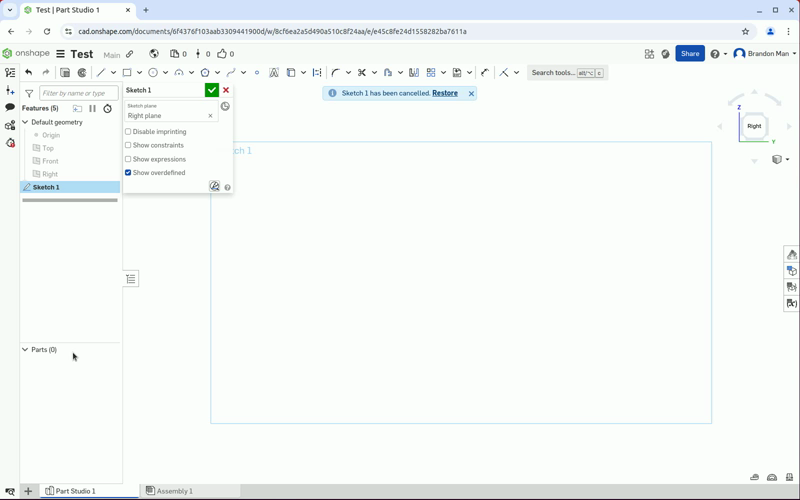
key(y)
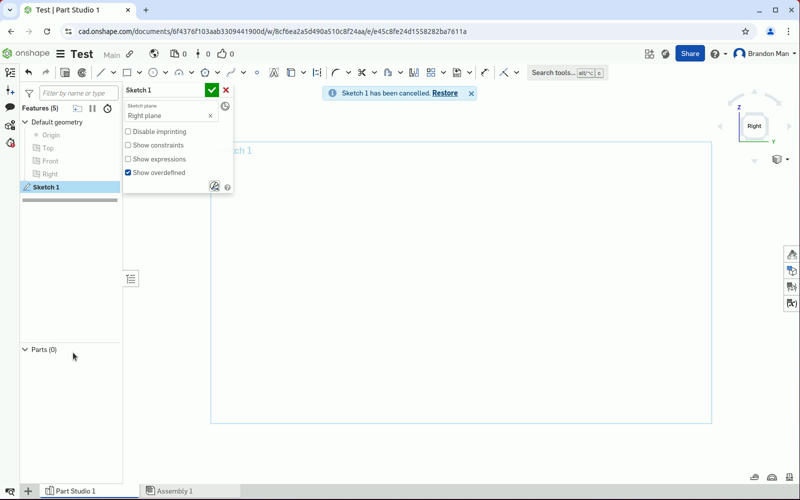
key(c)
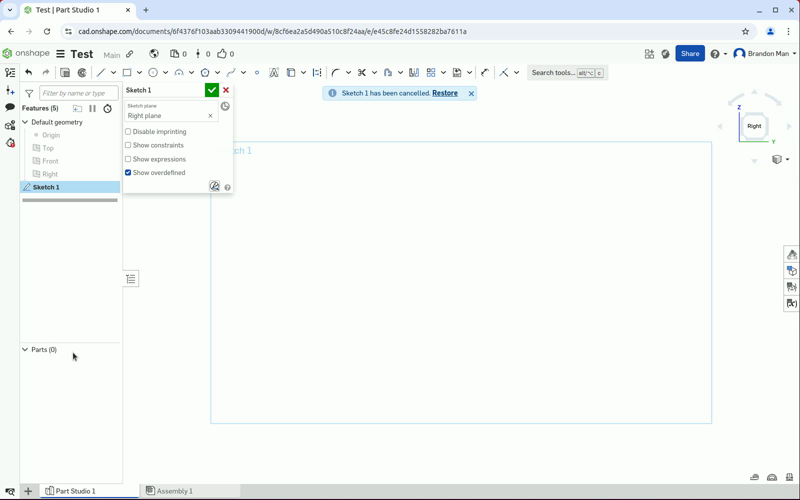
key_down(shift)
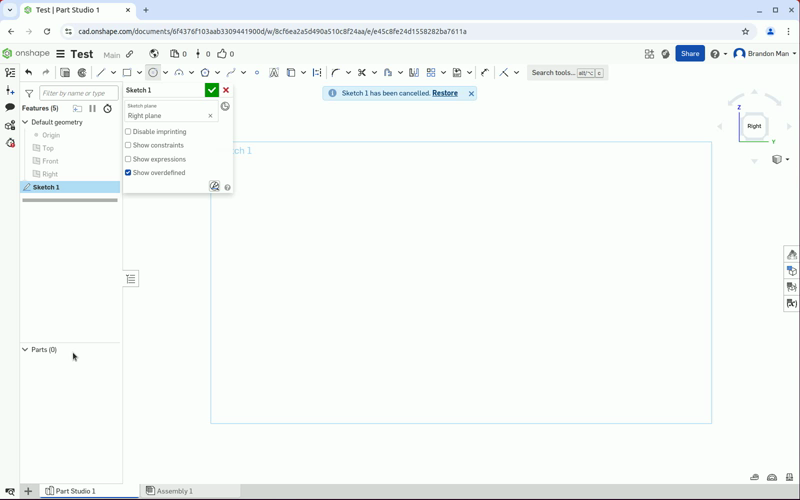
mouse_move(460, 282)
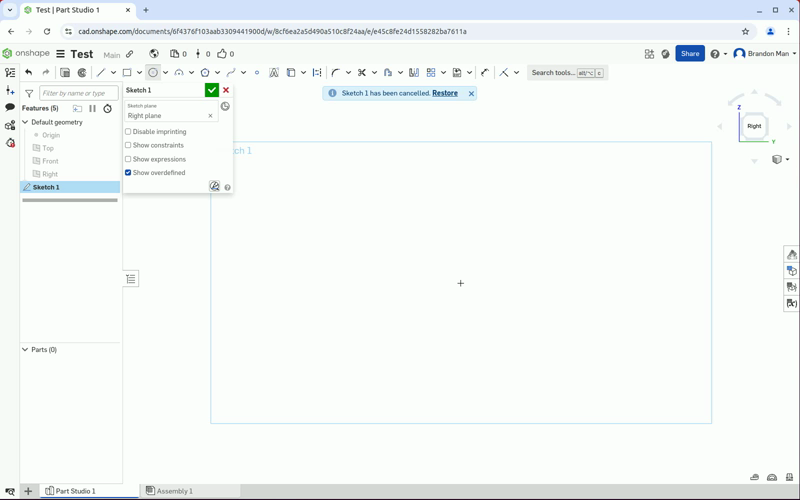
click(460, 282)
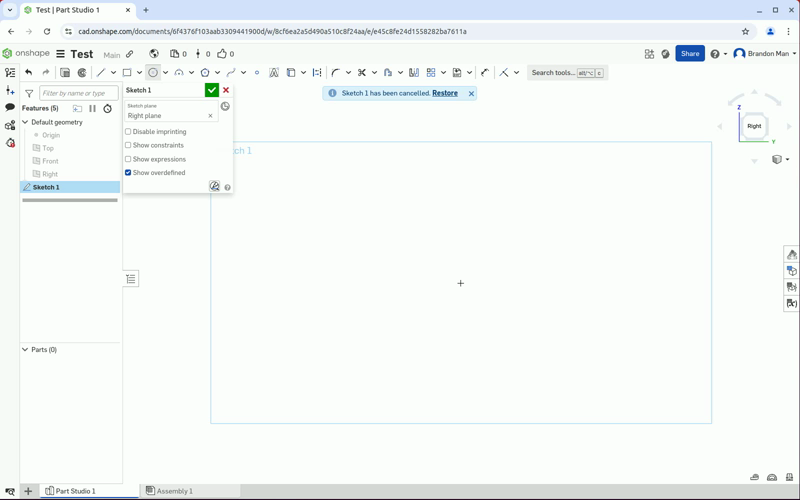
key_up(shift)
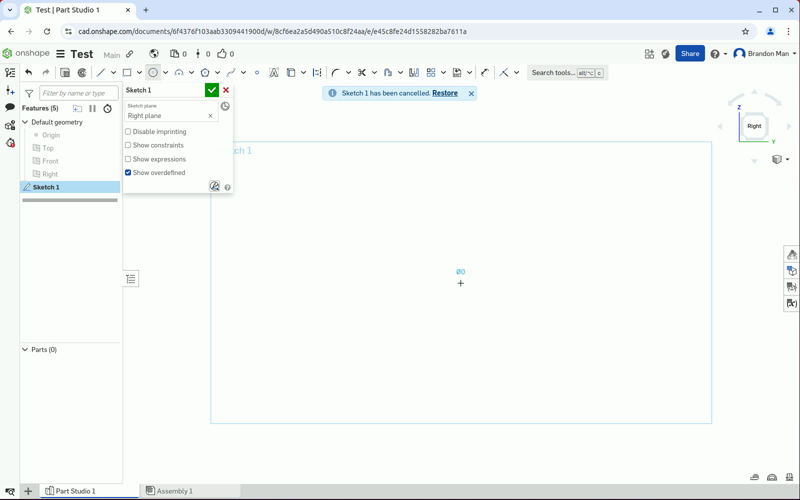
mouse_move(497, 282)
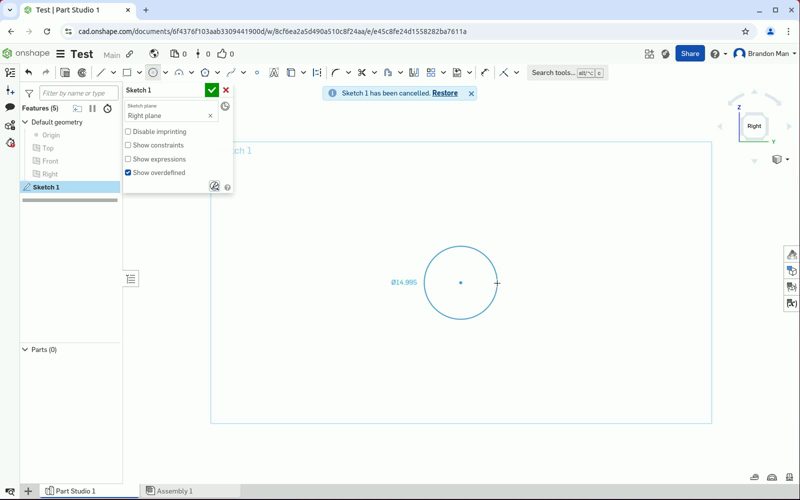
click(497, 282)
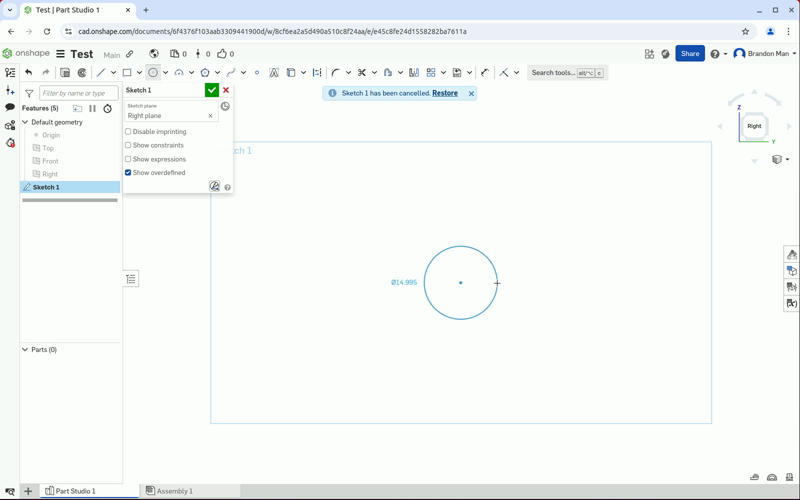
key(esc)
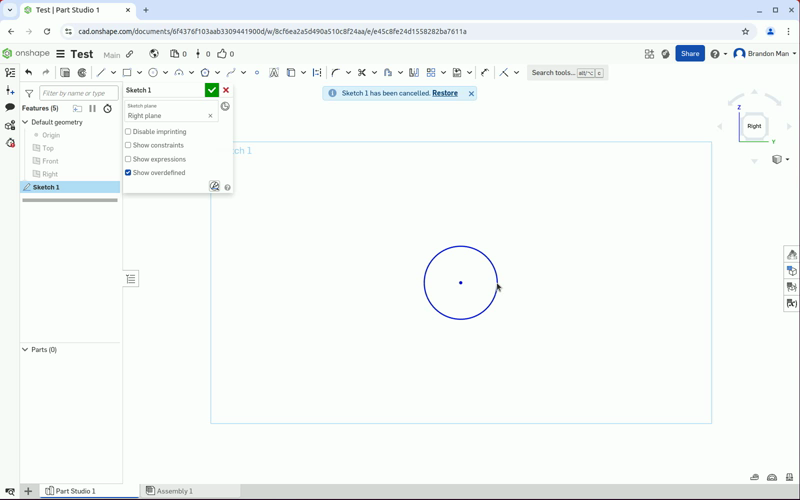
mouse_move(459, 282)
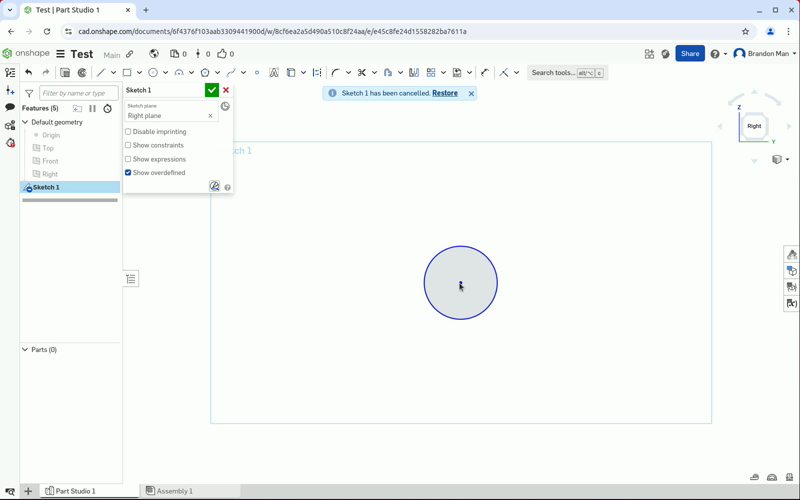
click(459, 282)
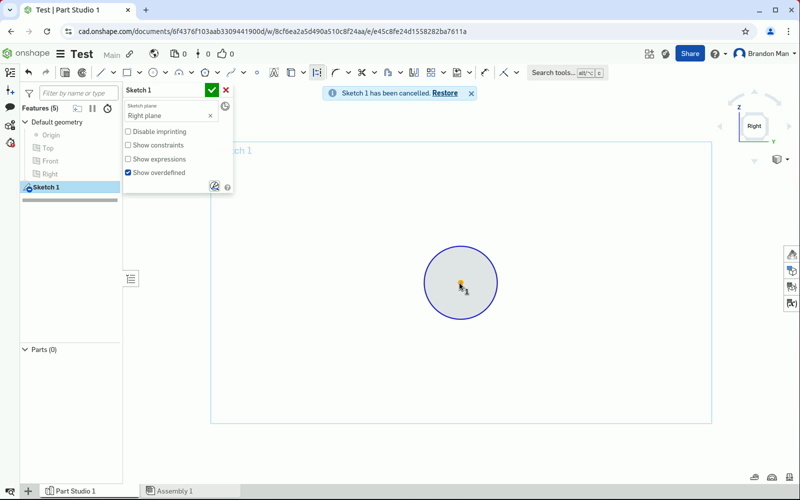
mouse_move(73, 352)
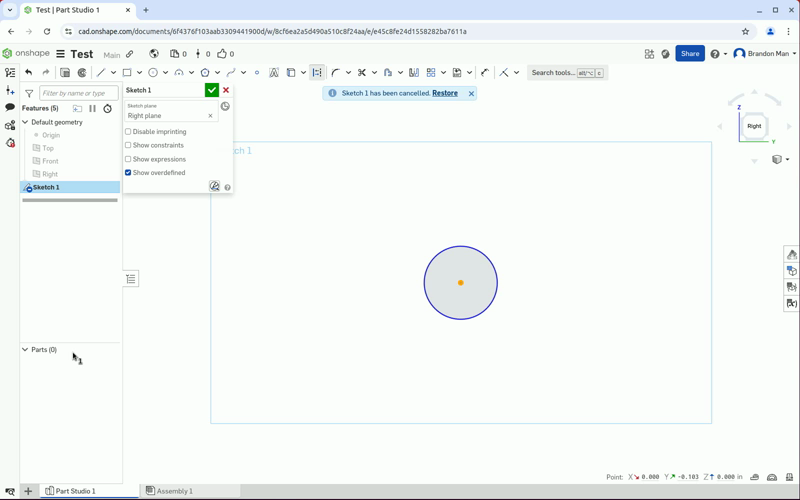
key(shift+y)
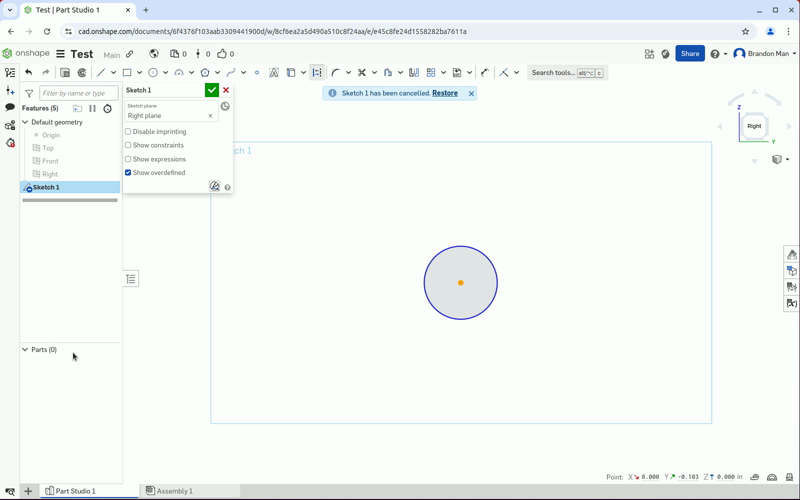
key(shift+e)
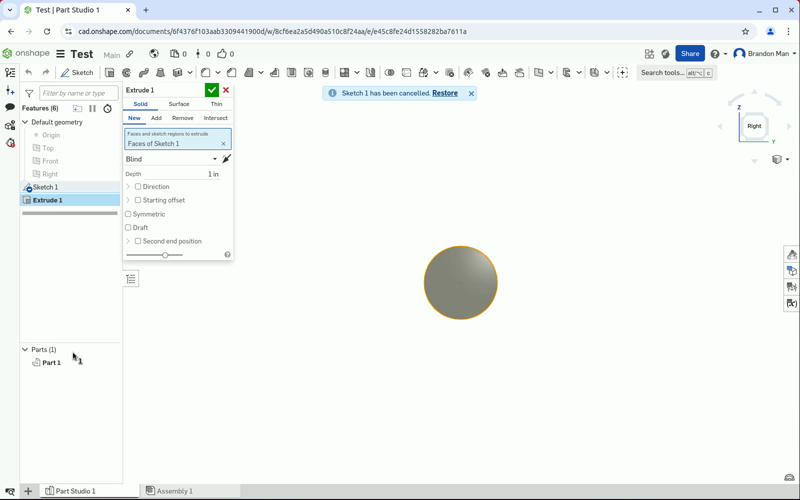
mouse_move(143, 106)
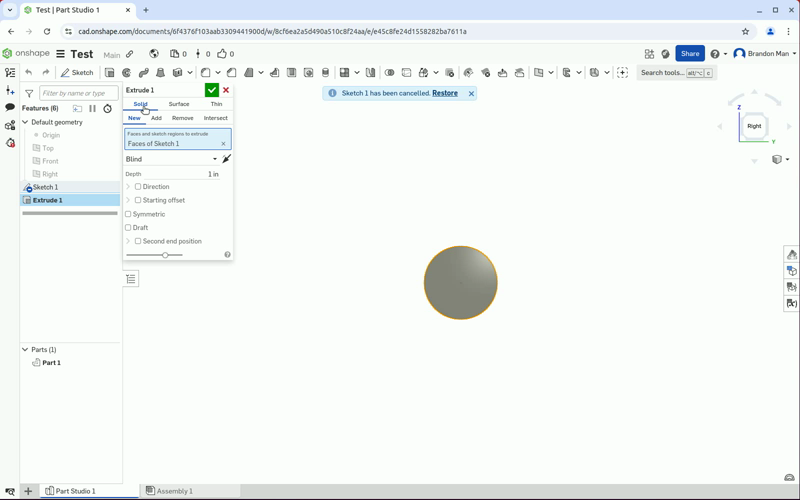
click(143, 106)
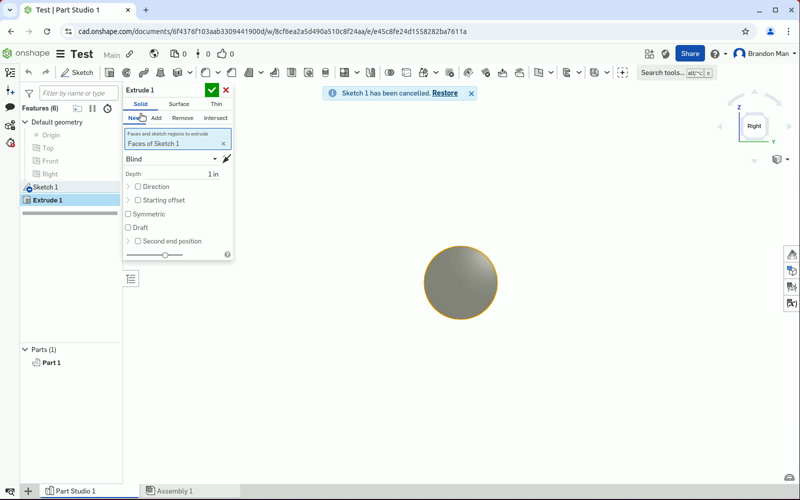
mouse_move(137, 120)
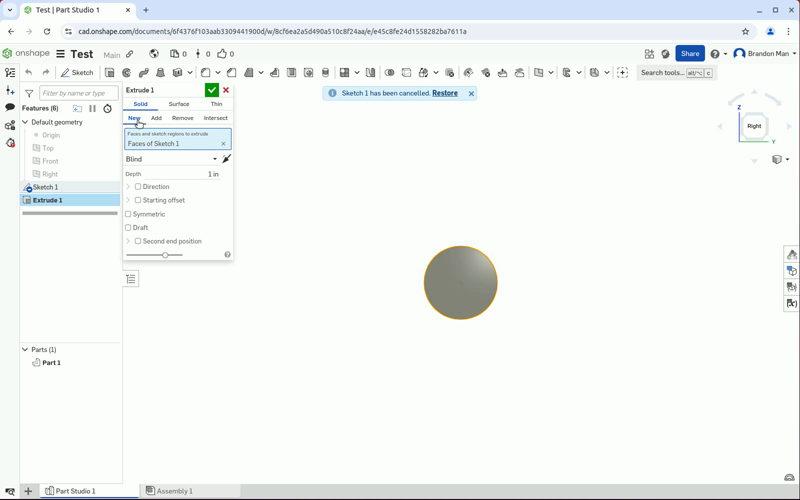
click(137, 120)
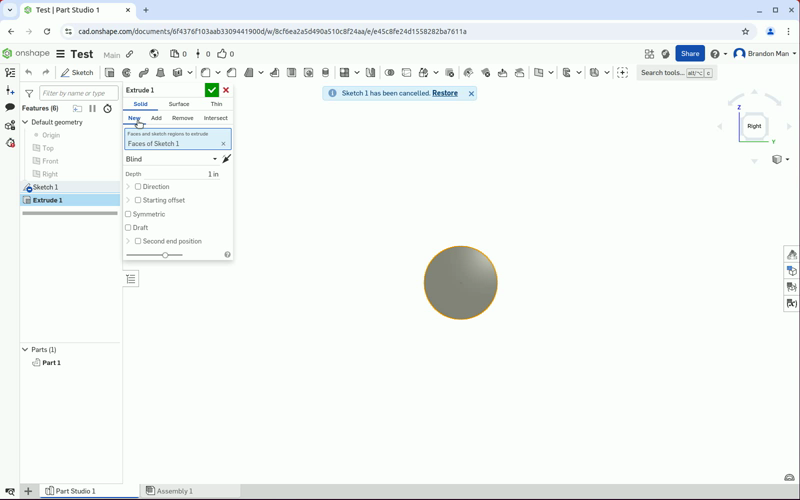
key(tab, 4)
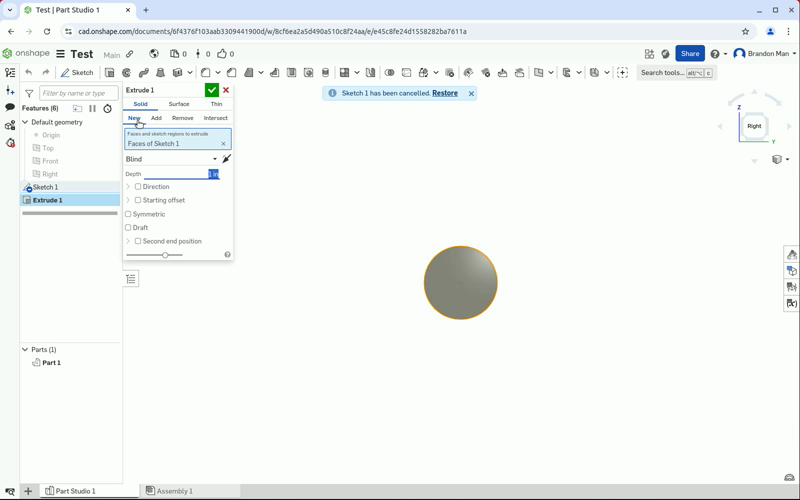
text(14.683)
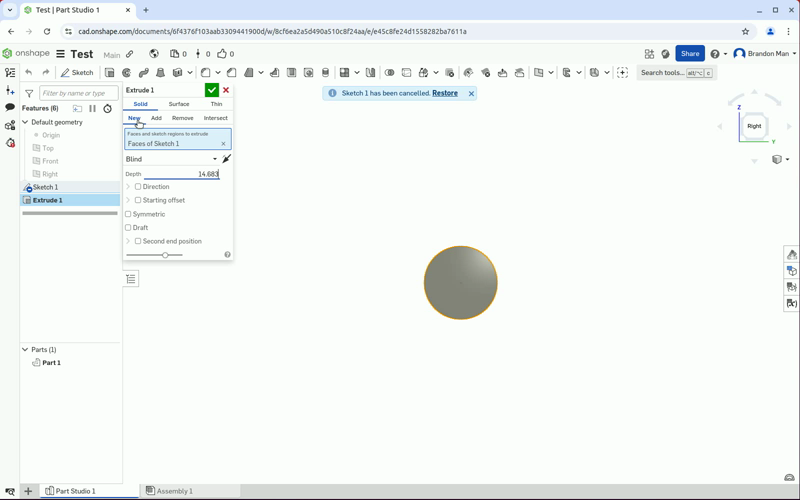
key(enter)
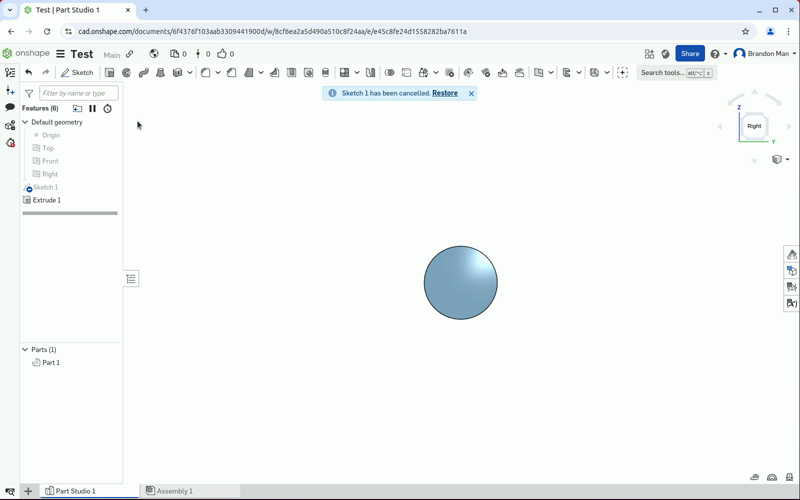
key(shift+h)
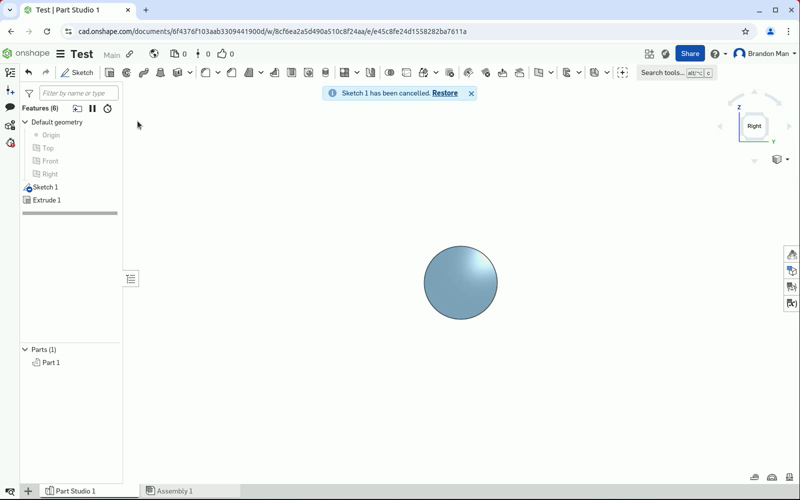
key(shift+h)
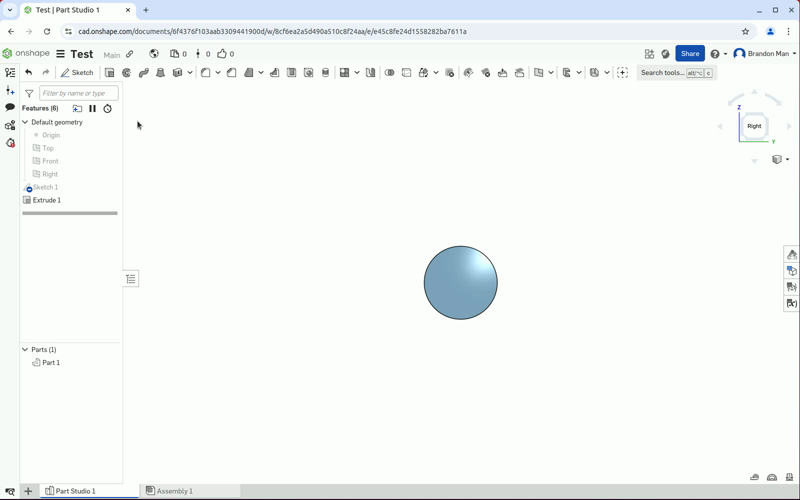
mouse_move(73, 189)
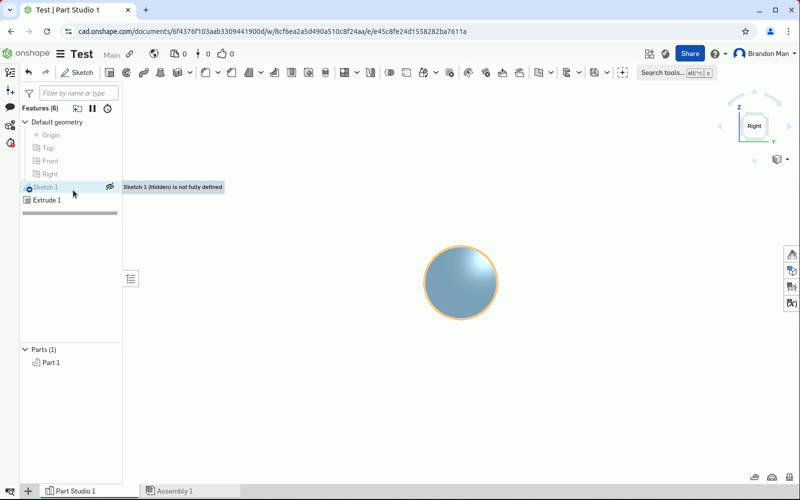
click(73, 189)
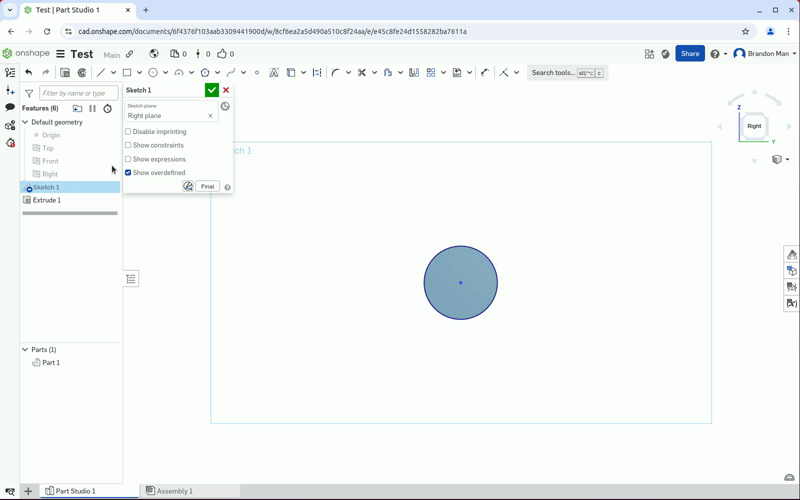
mouse_move(229, 92)
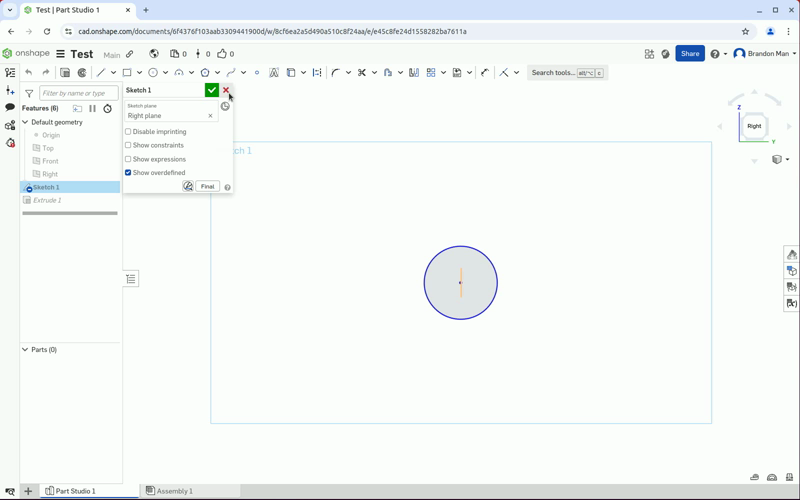
click(229, 92)
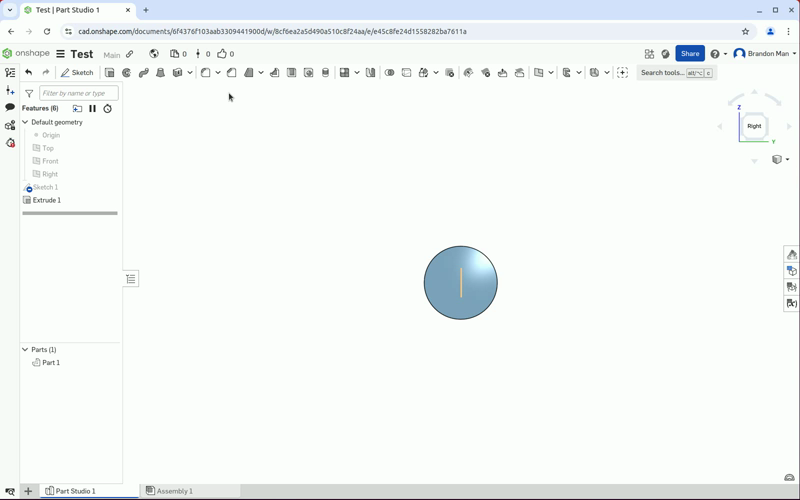
mouse_move(541, 75)
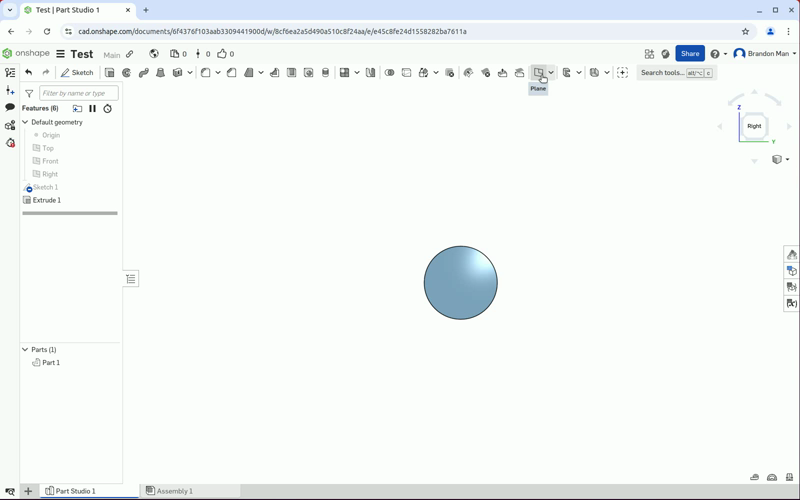
click(541, 75)
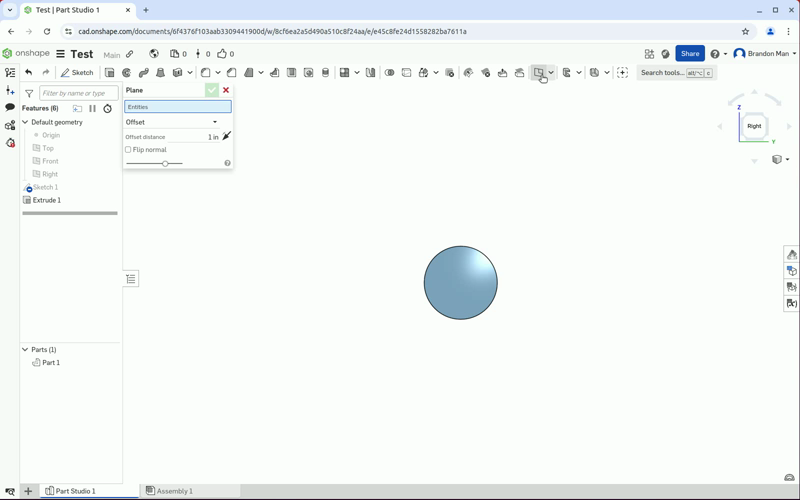
mouse_move(73, 176)
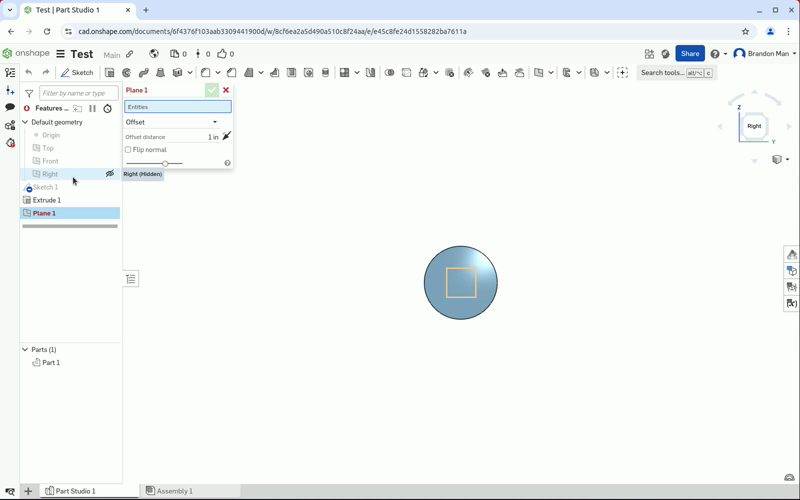
click(73, 176)
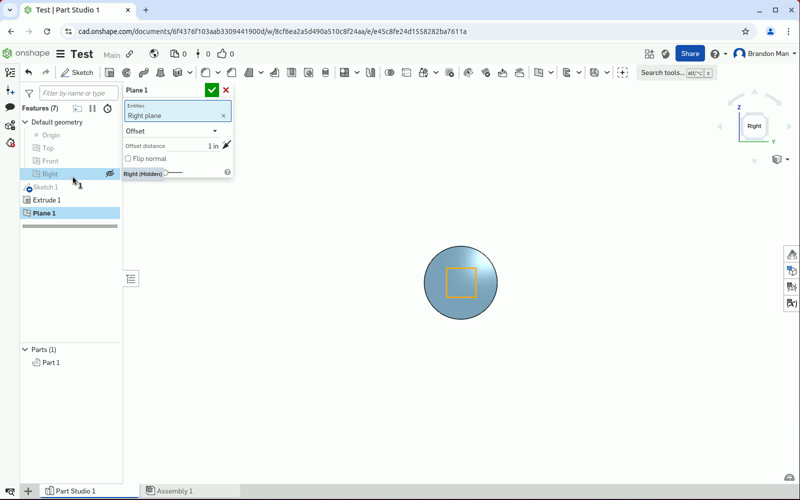
key(tab, 2)
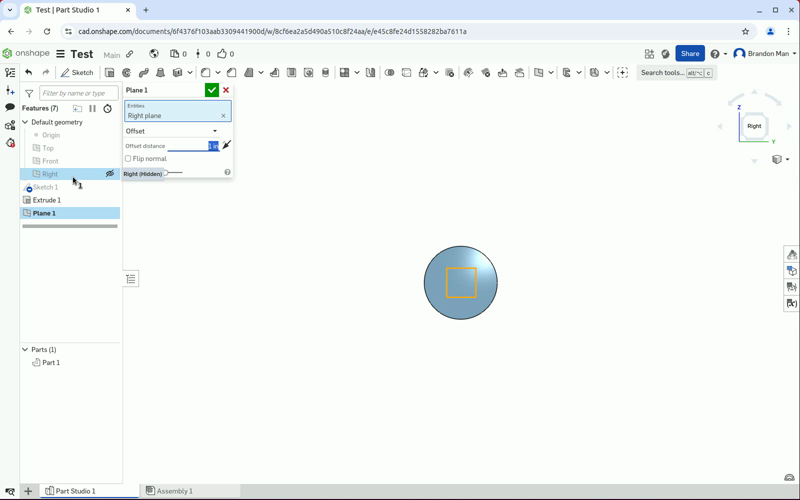
text(14.697)
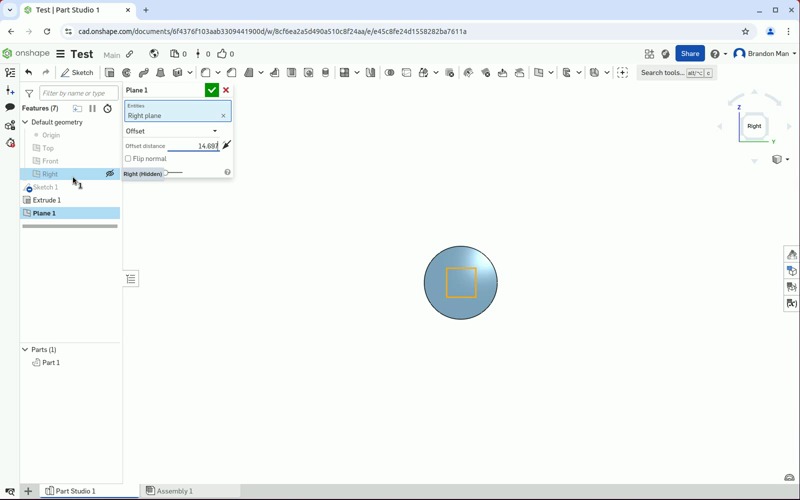
key(enter, 2)
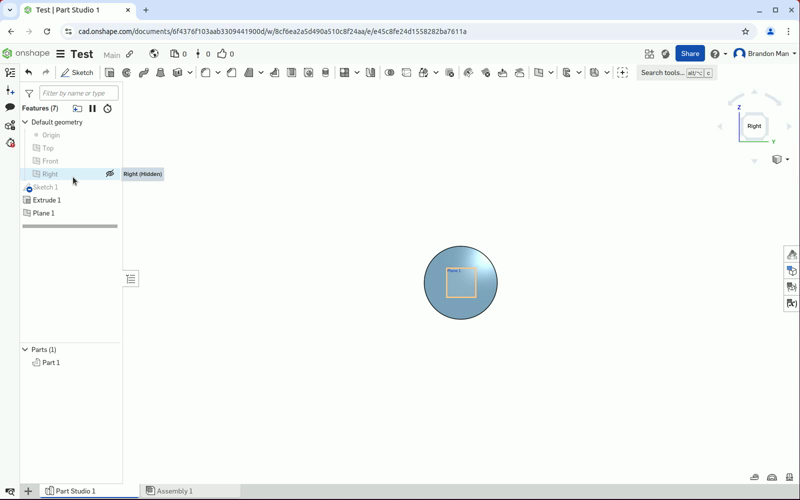
key(shift+s)
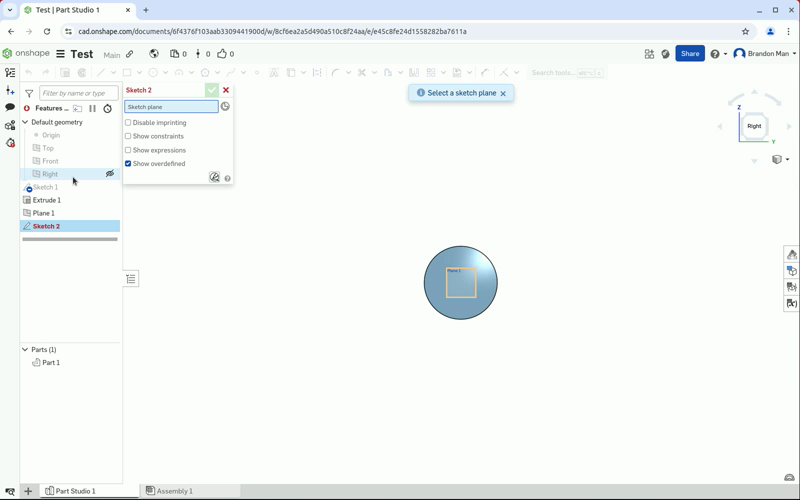
mouse_move(73, 215)
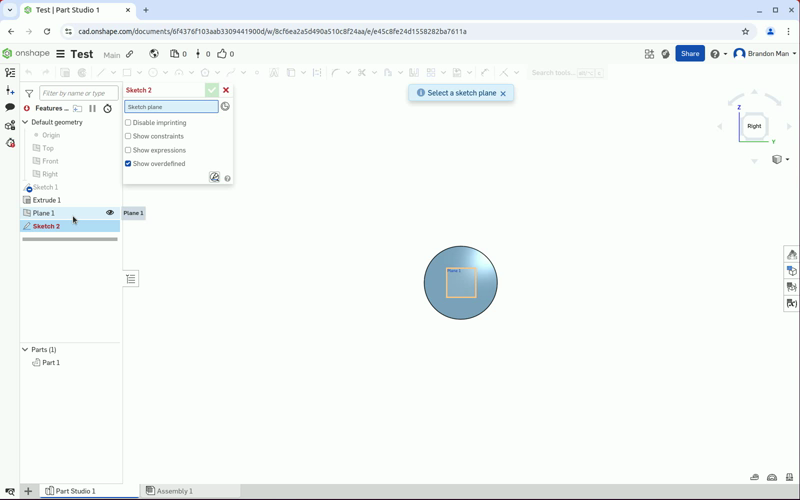
click(73, 215)
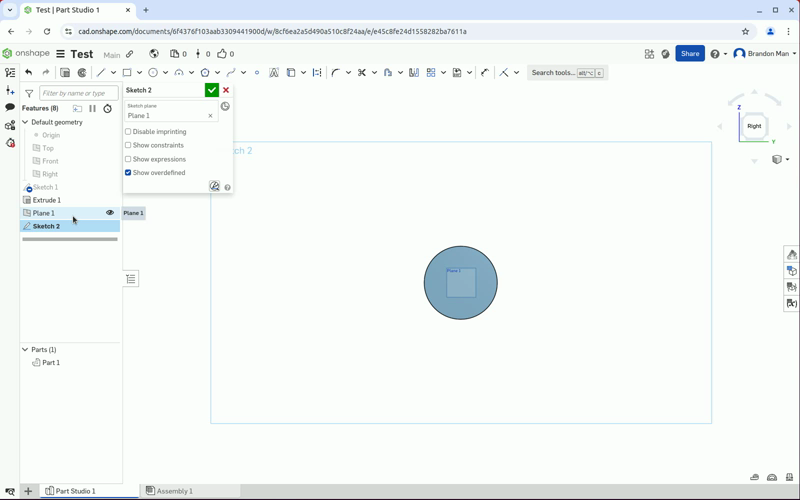
mouse_move(73, 352)
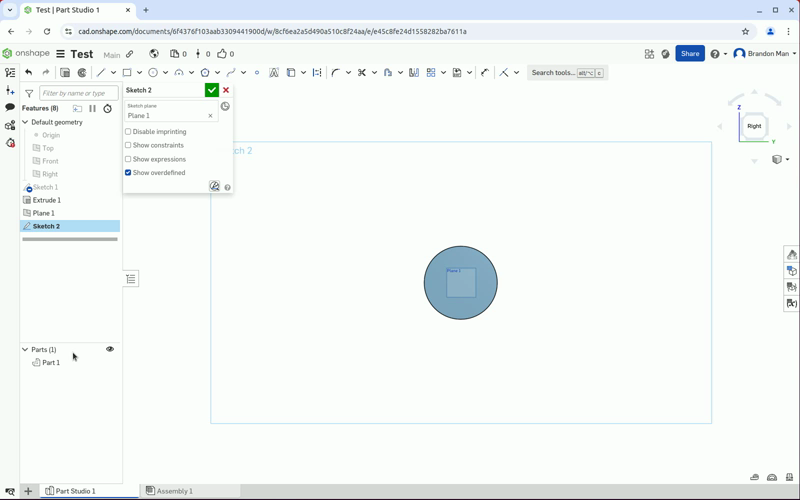
key(y)
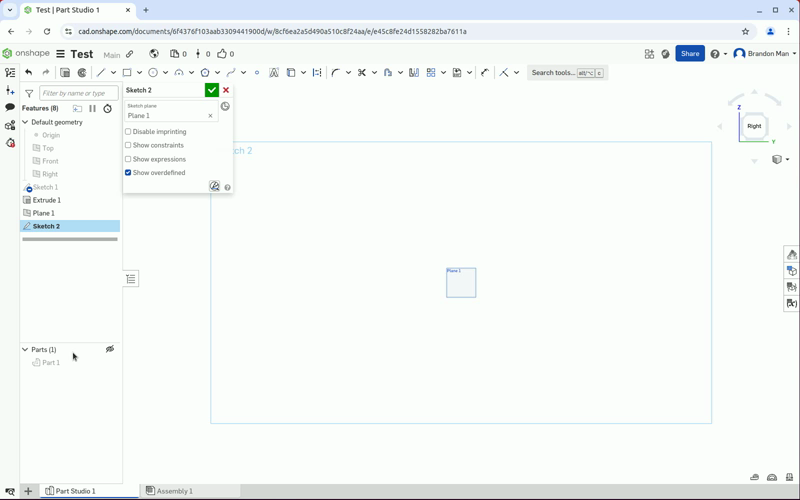
key(c)
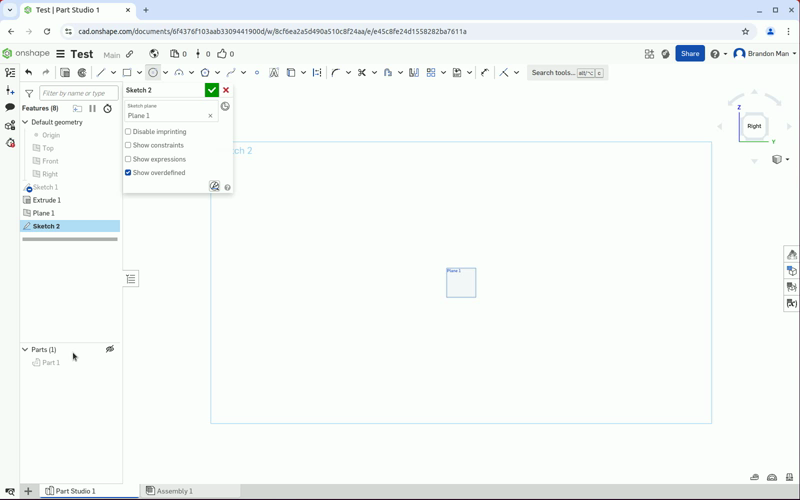
key_down(shift)
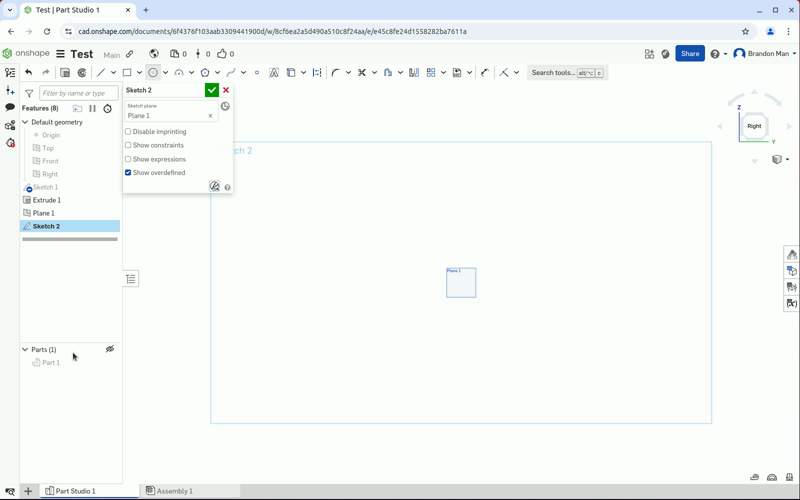
mouse_move(460, 282)
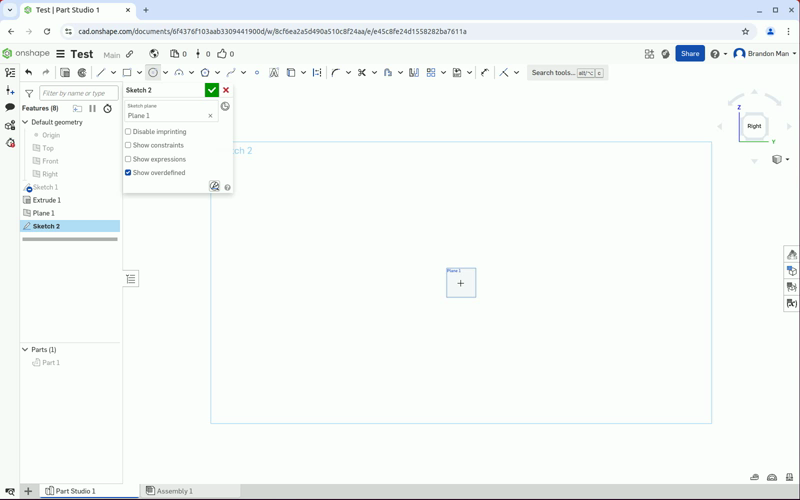
click(460, 282)
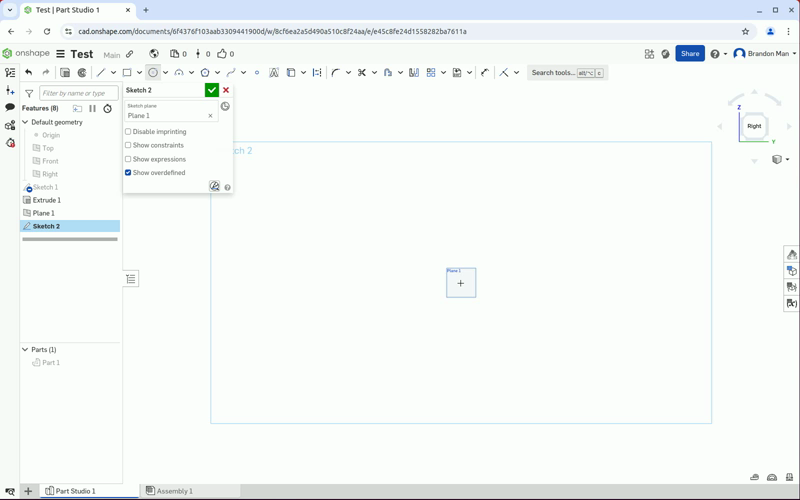
key_up(shift)
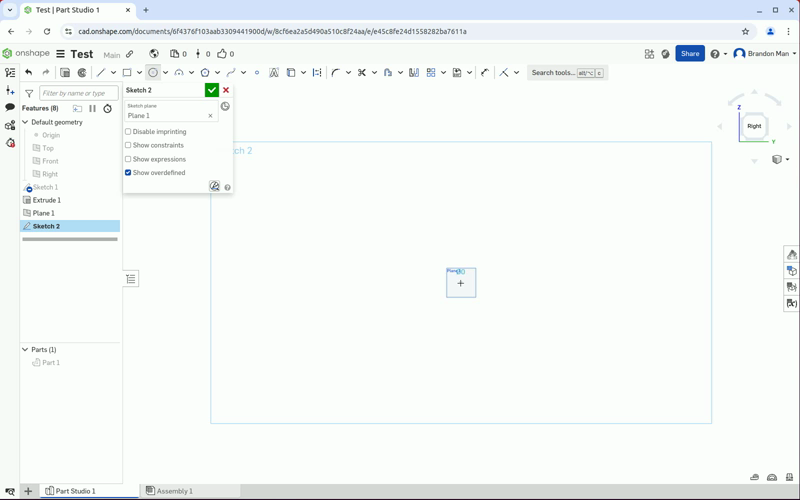
mouse_move(471, 282)
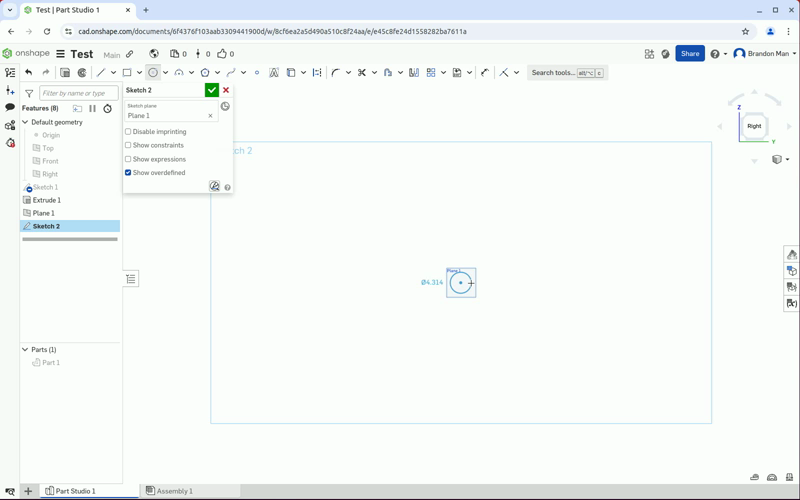
click(471, 282)
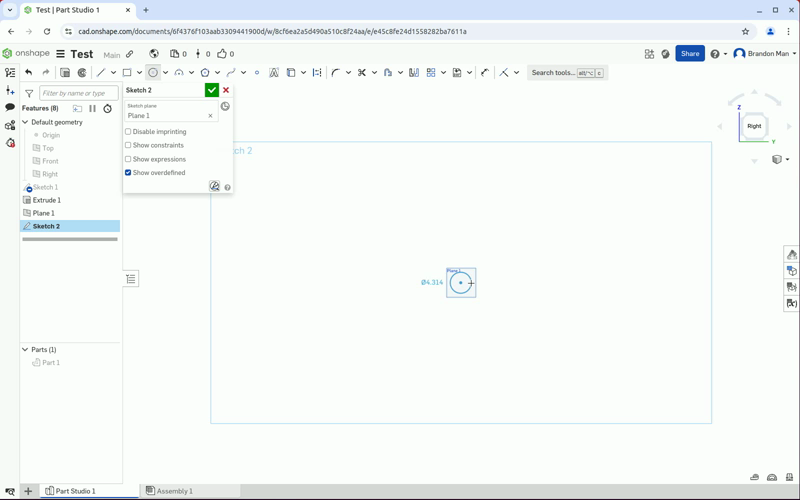
key(esc)
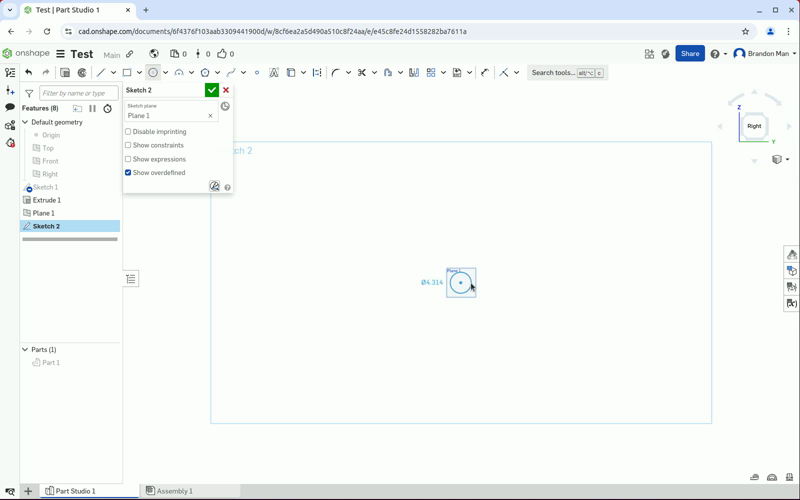
mouse_move(453, 280)
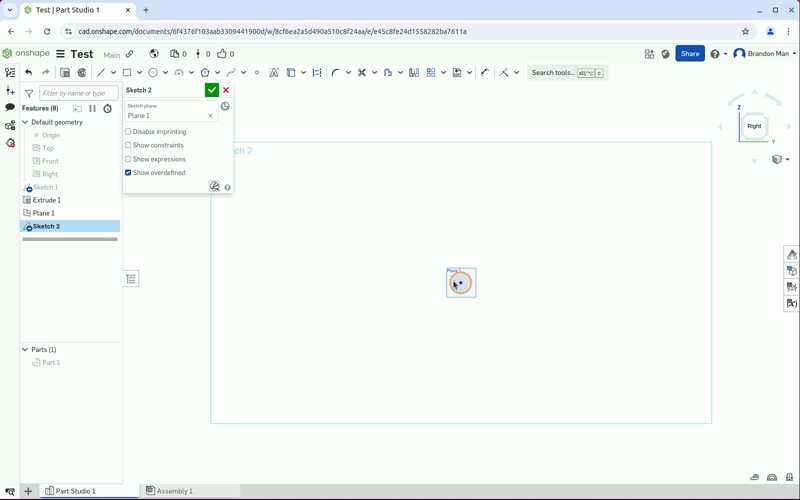
scroll(6)
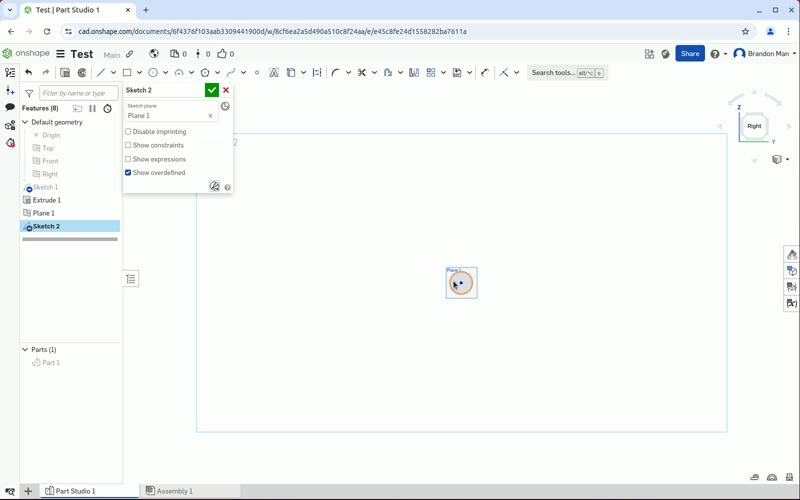
scroll(6)
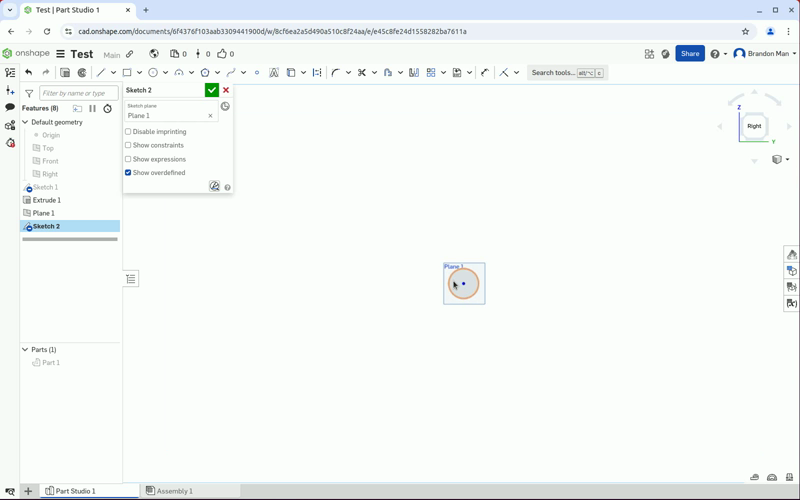
scroll(6)
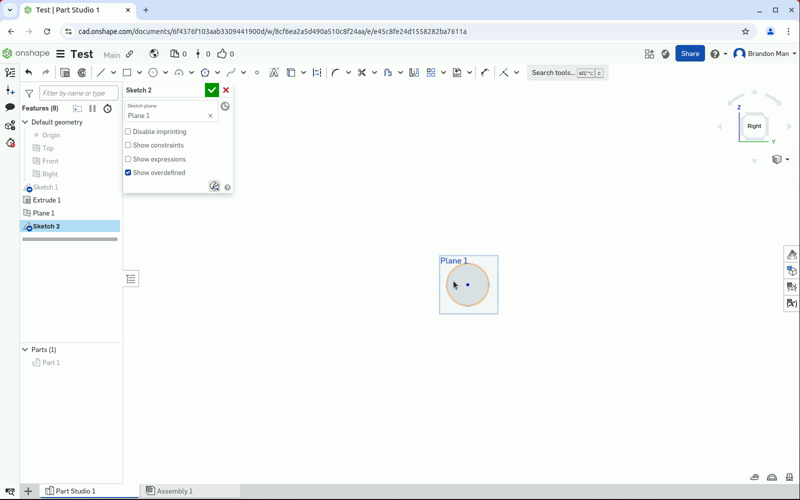
scroll(6)
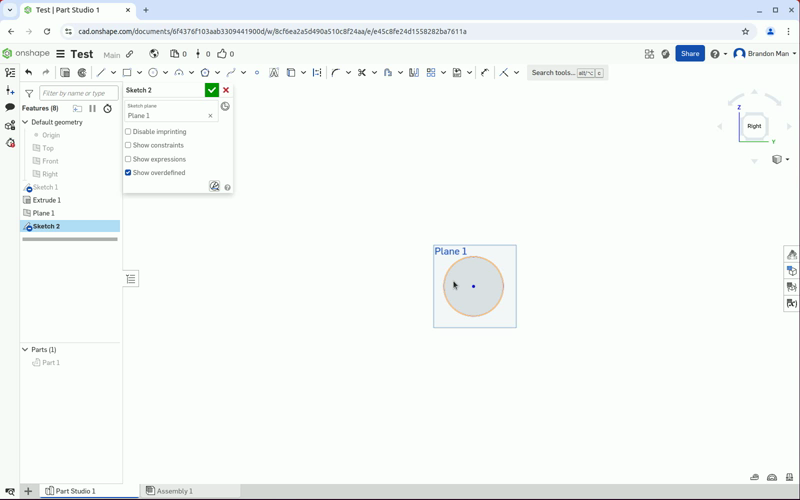
scroll(6)
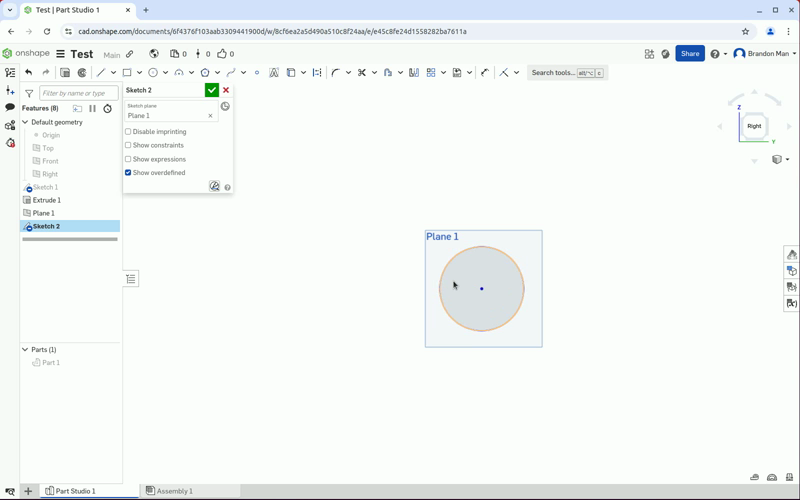
scroll(6)
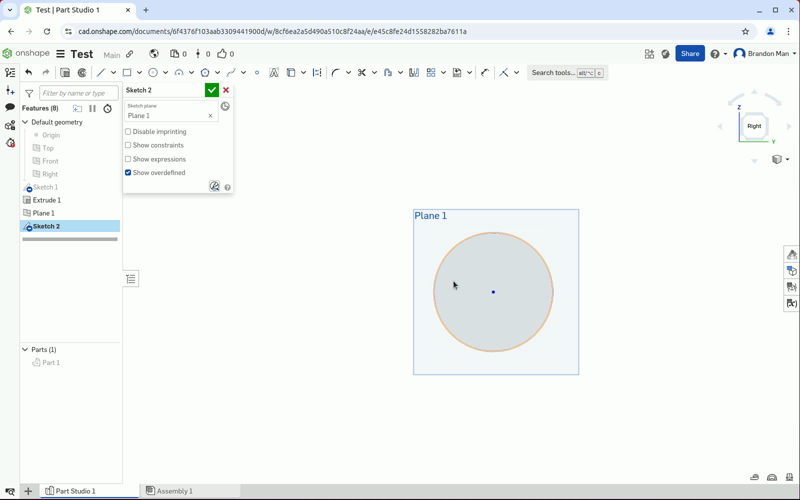
scroll(6)
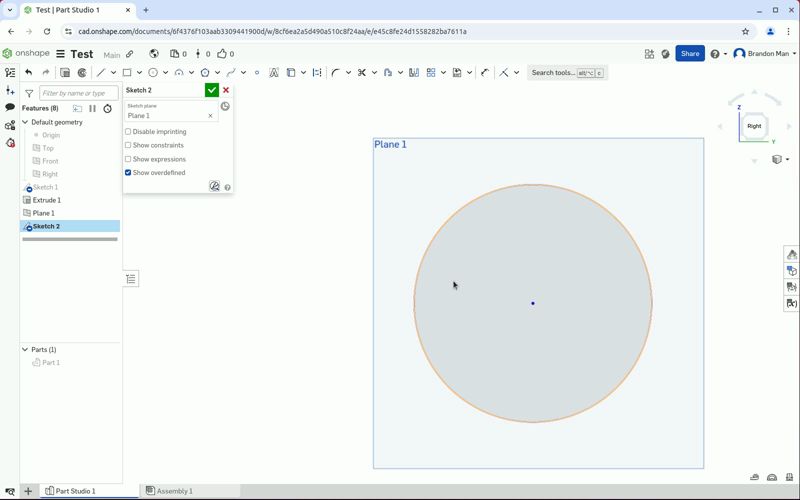
click(453, 280)
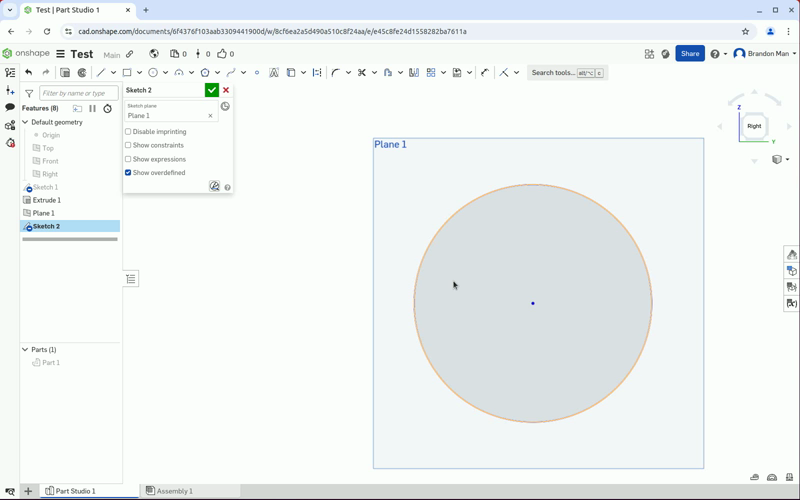
scroll(-6)
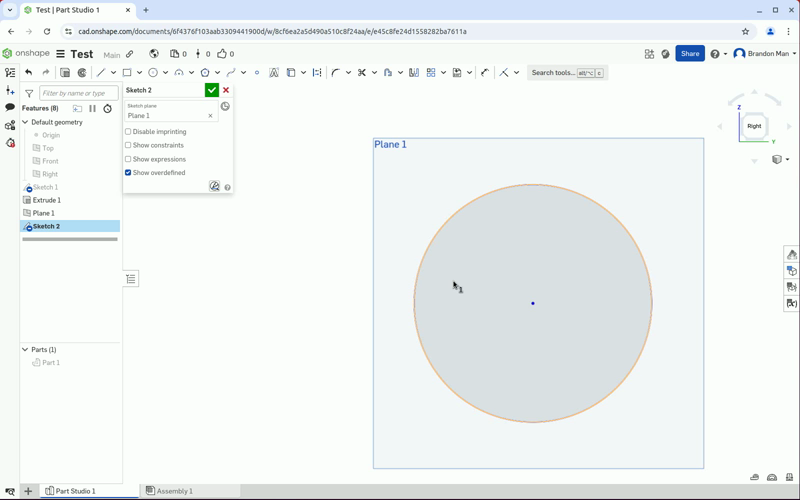
scroll(-6)
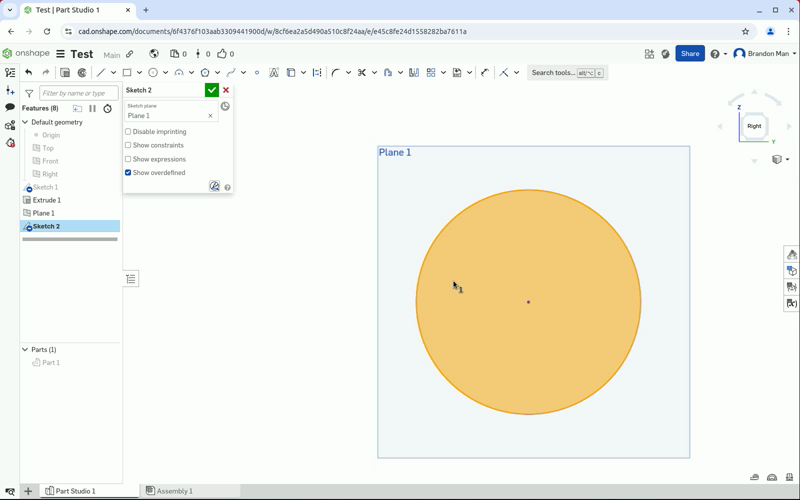
scroll(-6)
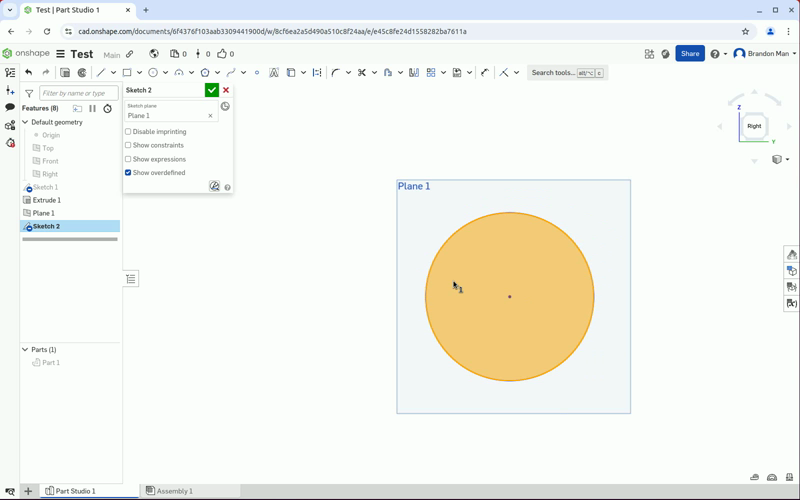
scroll(-6)
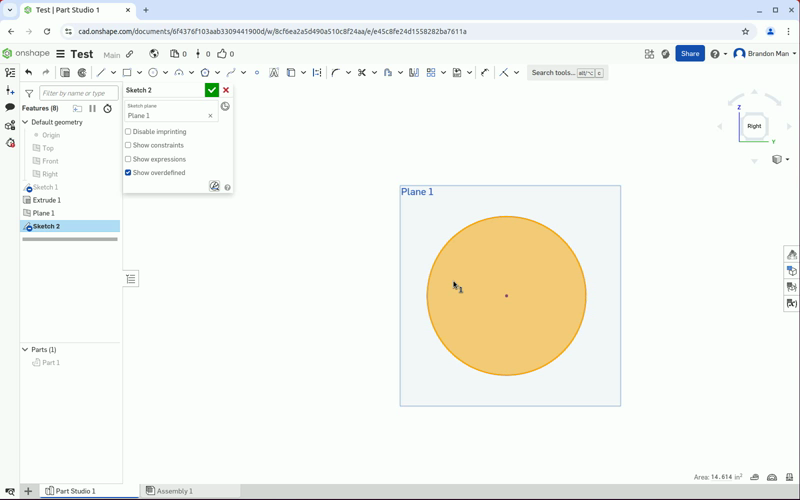
scroll(-6)
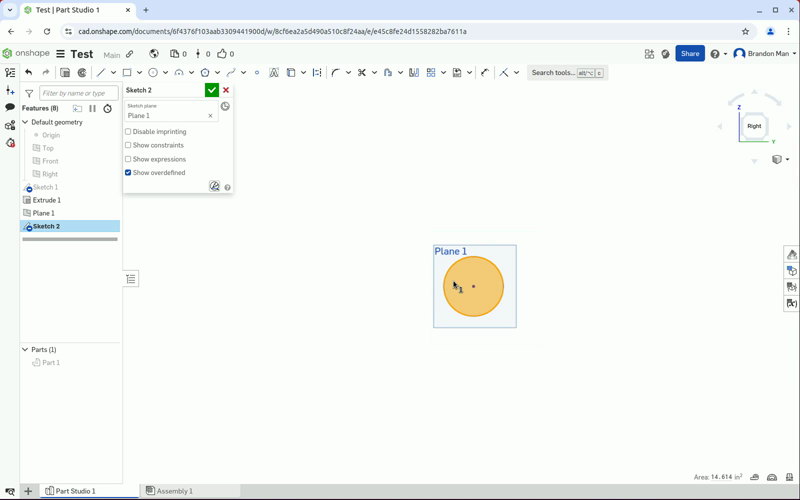
scroll(-6)
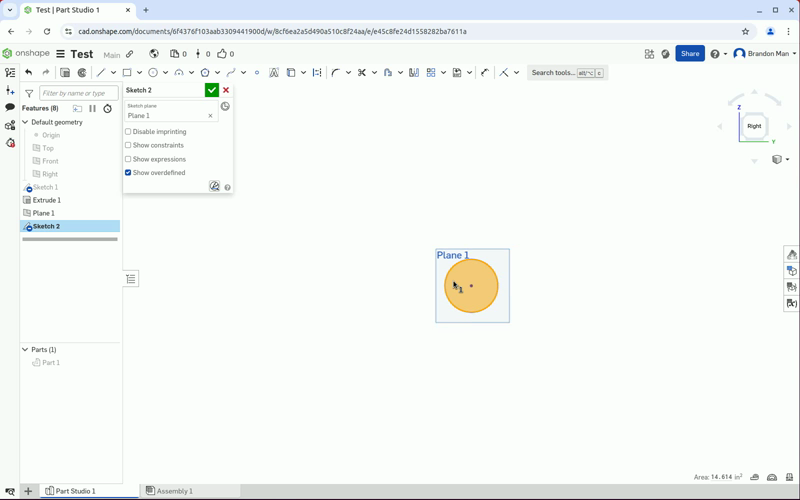
scroll(-6)
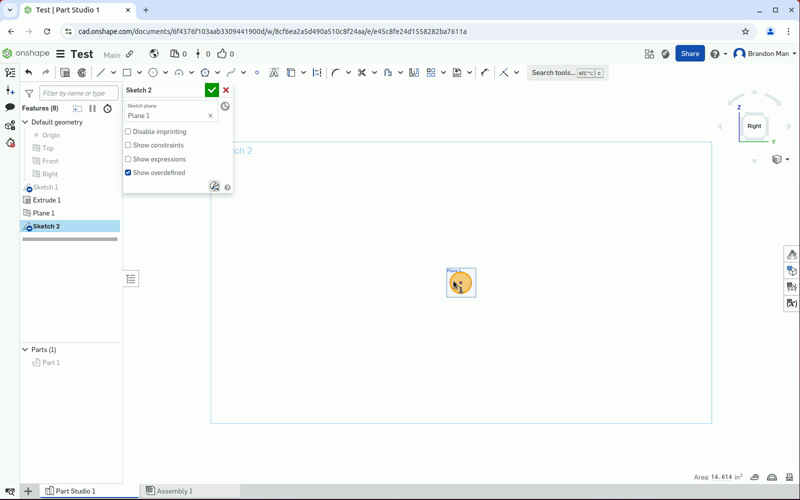
mouse_move(73, 352)
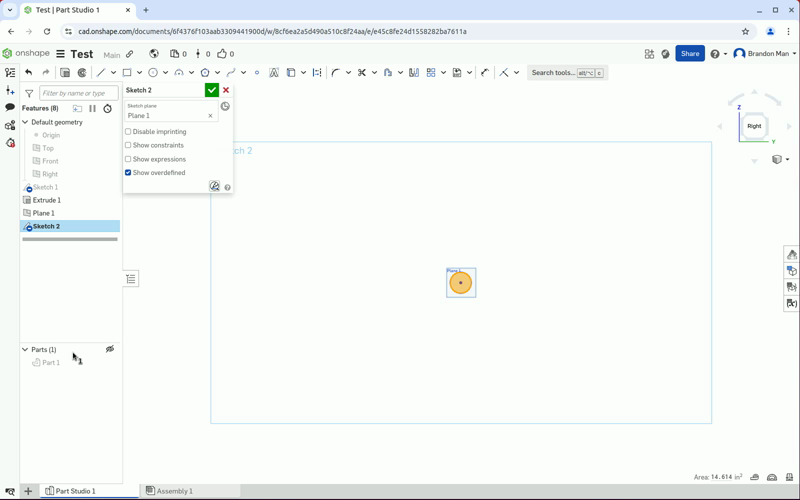
key(shift+y)
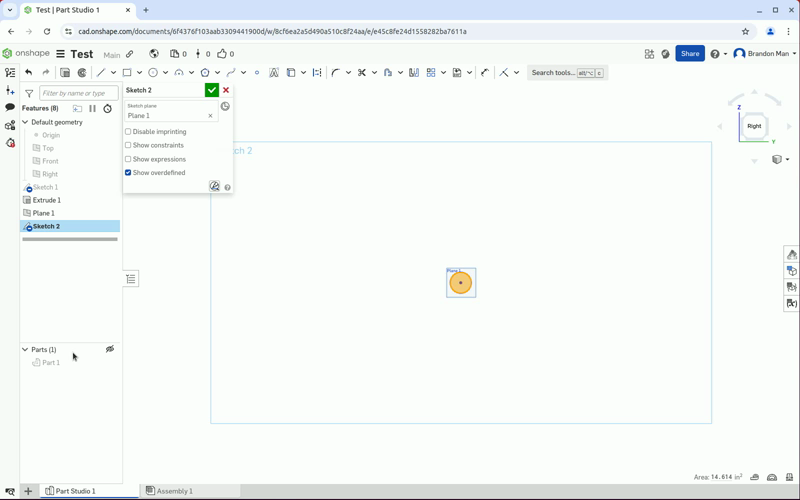
key(shift+e)
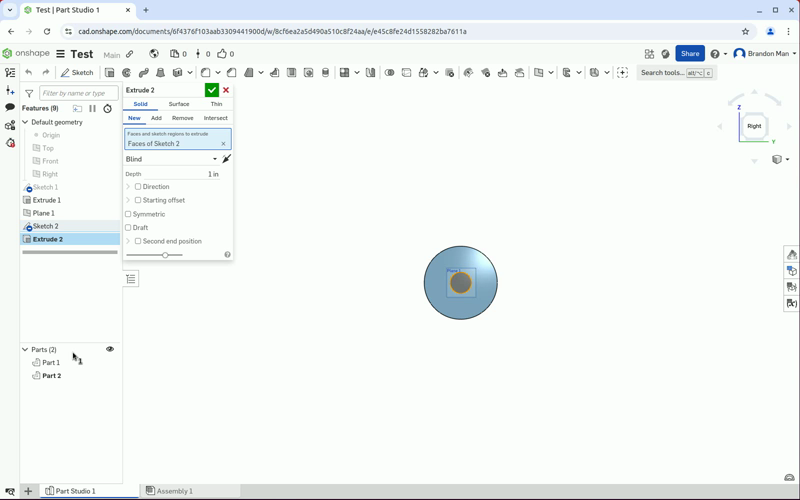
mouse_move(143, 106)
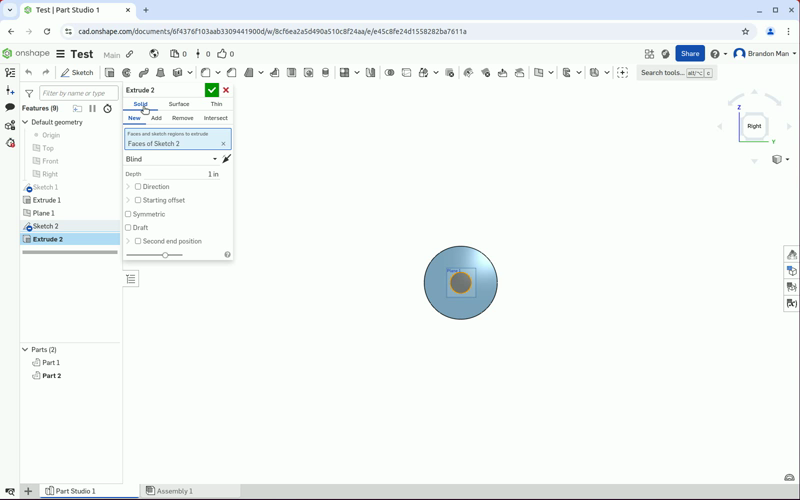
click(143, 106)
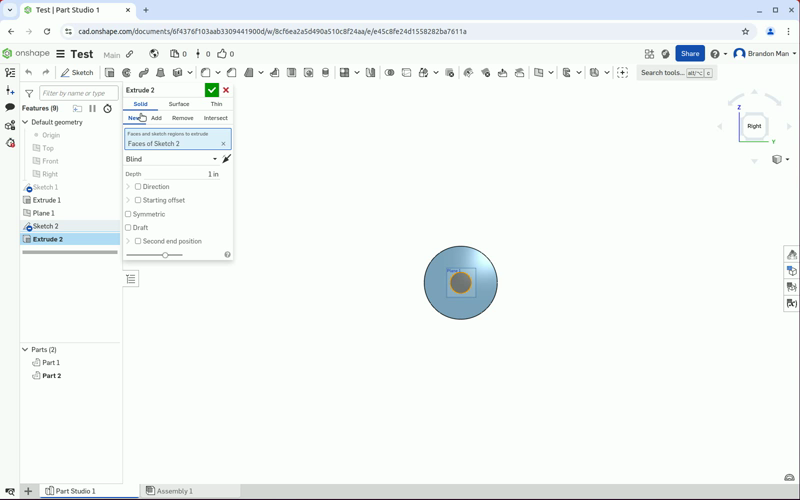
mouse_move(137, 120)
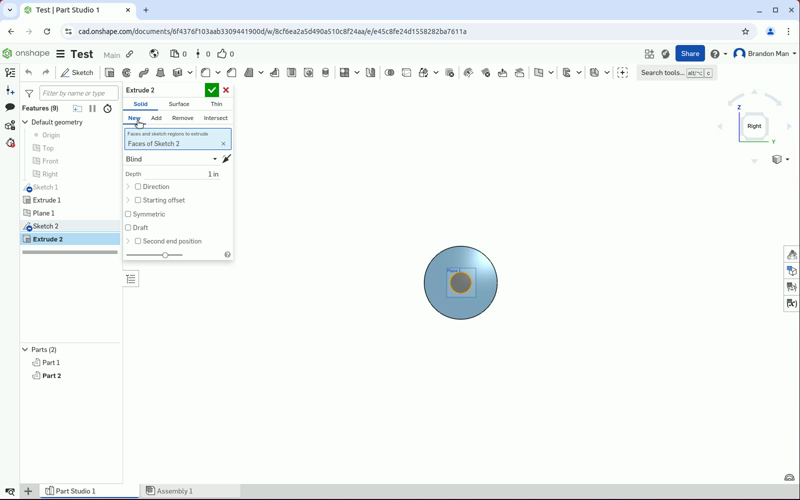
click(137, 120)
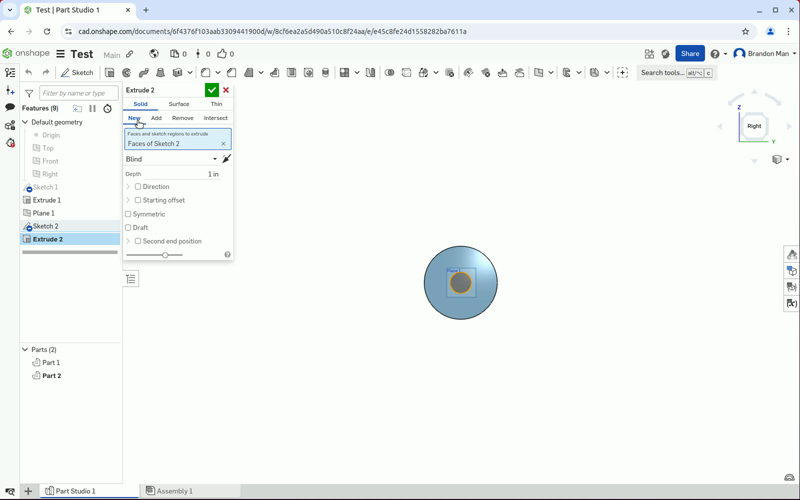
key(tab, 4)
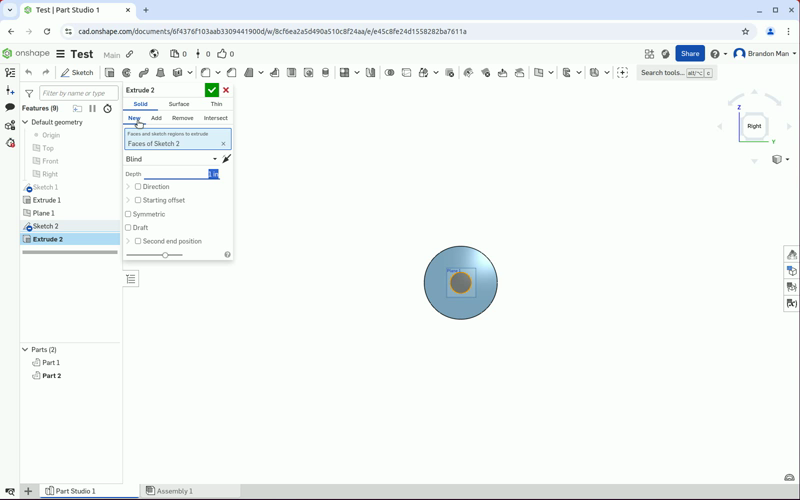
text(8.425)
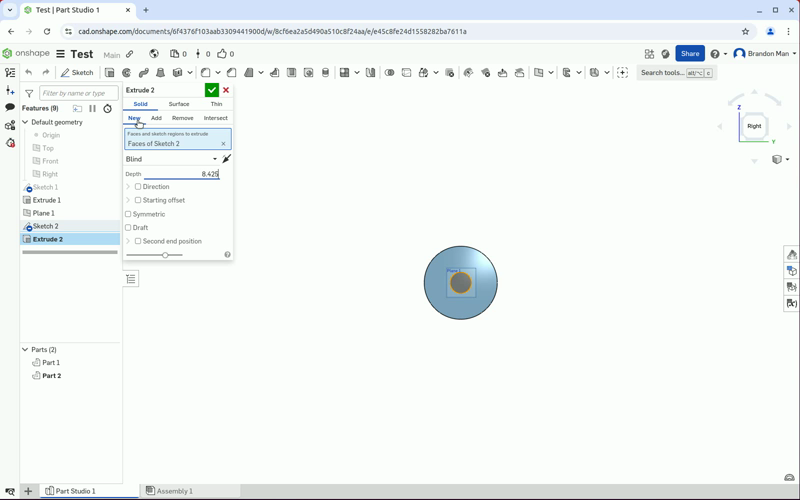
key(enter)
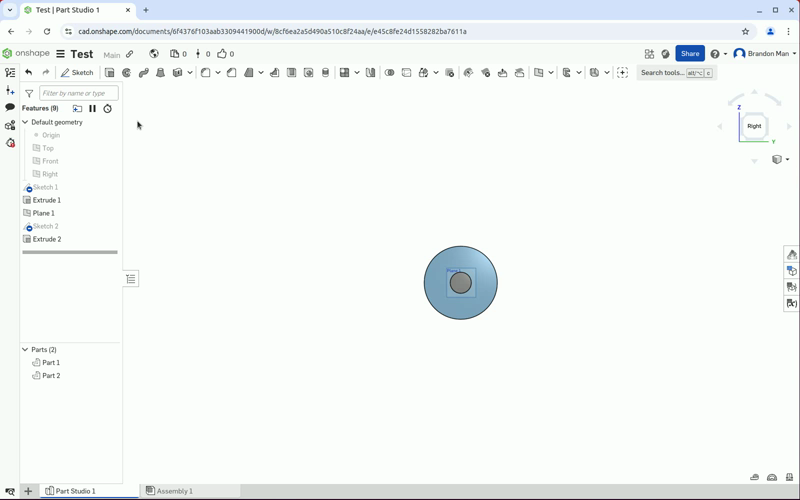
key(shift+h)
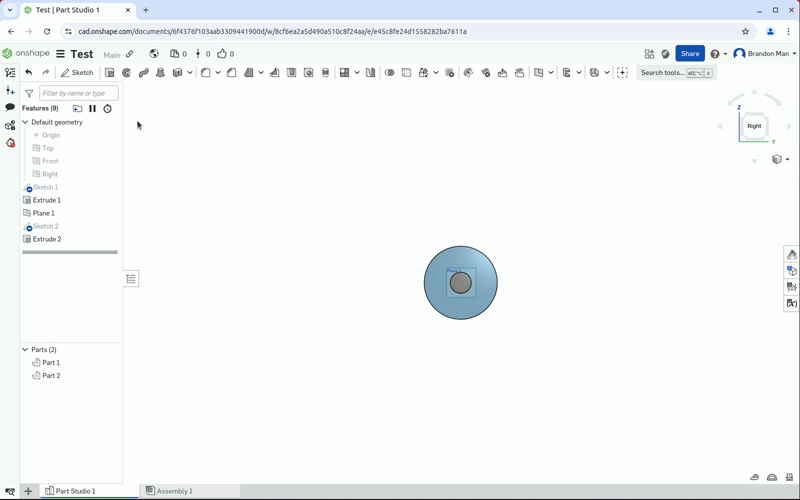
key(shift+h)
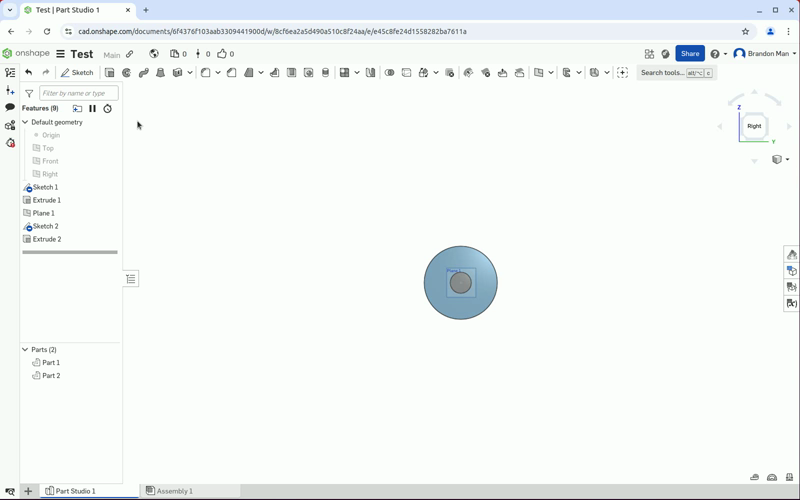
key(shift+7)
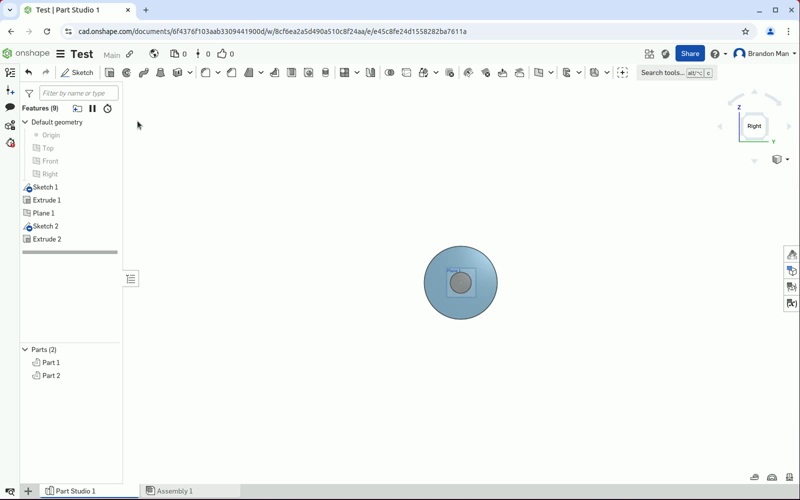
key(right, 2)
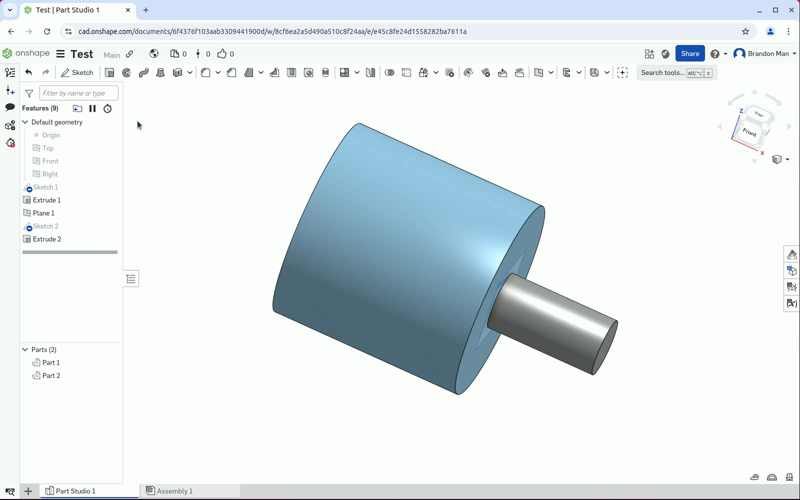
key(down, 2)
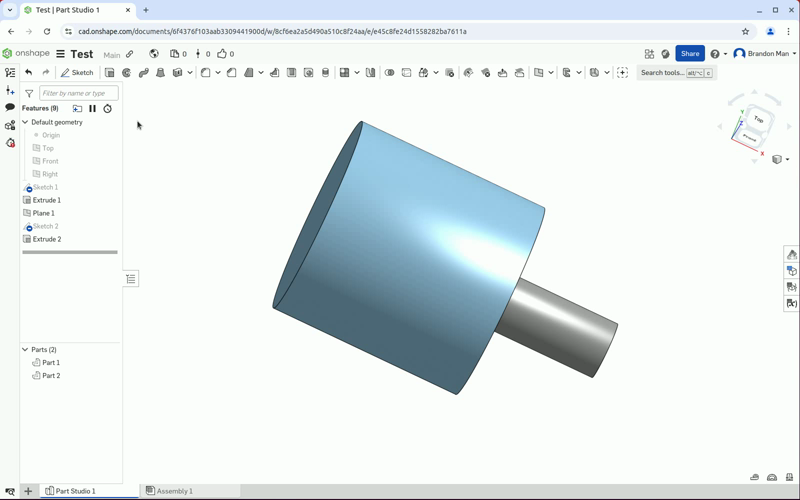
key(up, 2)
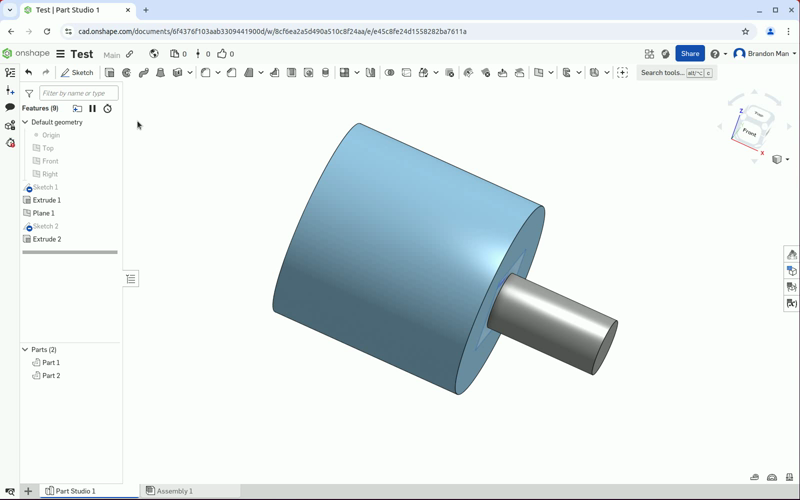
key(left, 2)
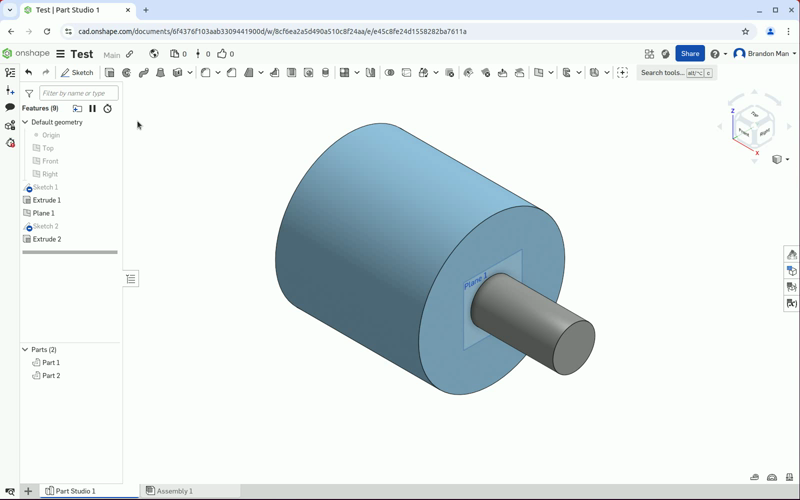
mouse_move(73, 189)
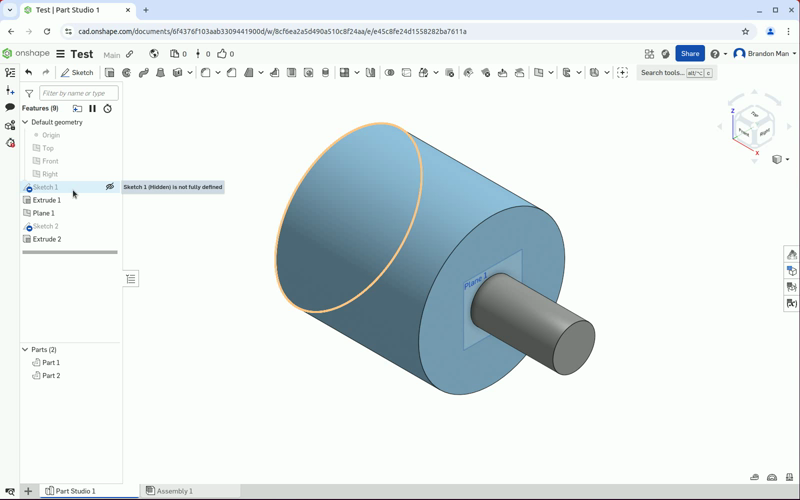
click(73, 189)